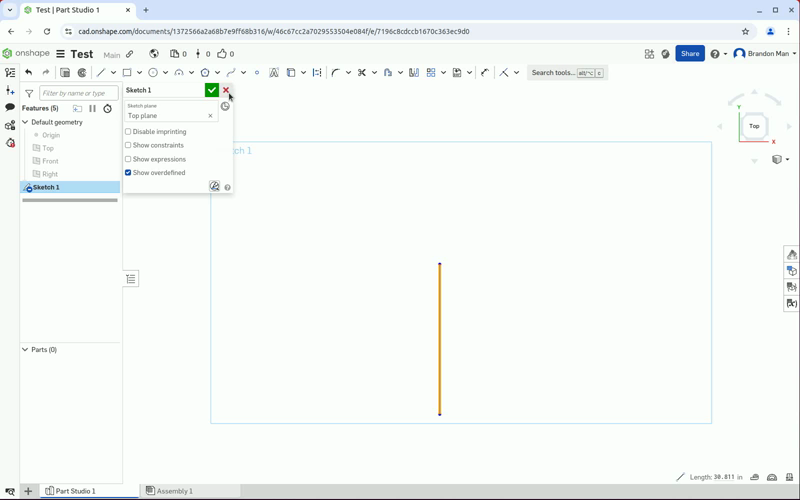
key(shift+h)
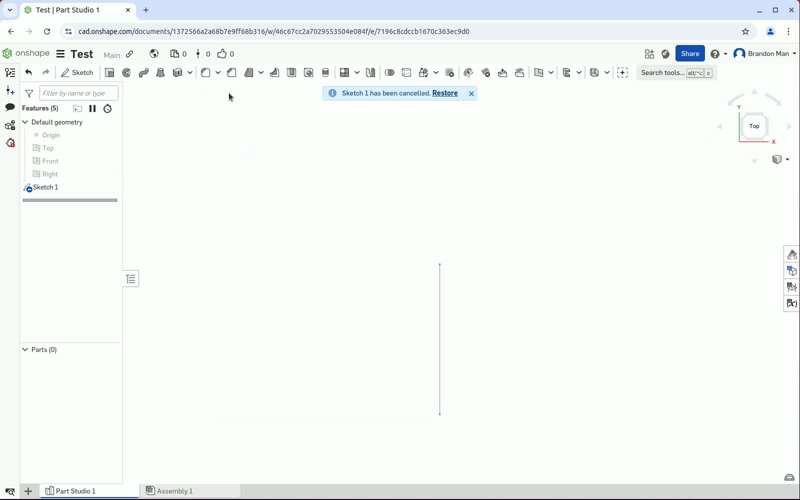
key(shift+s)
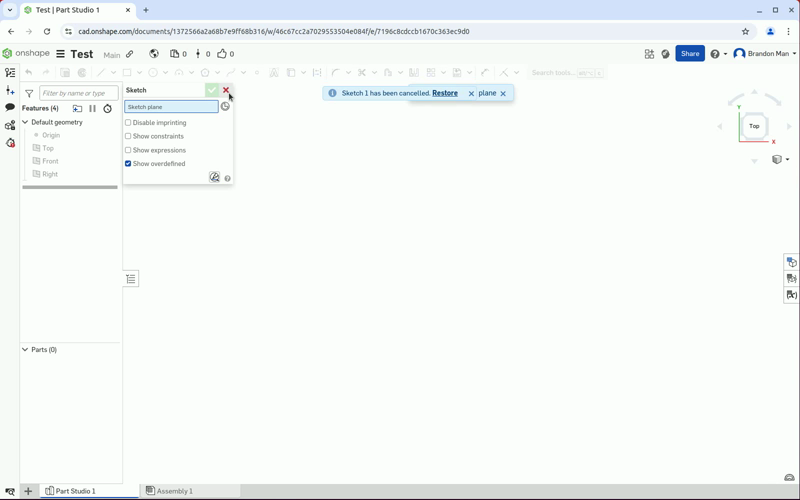
mouse_move(73, 150)
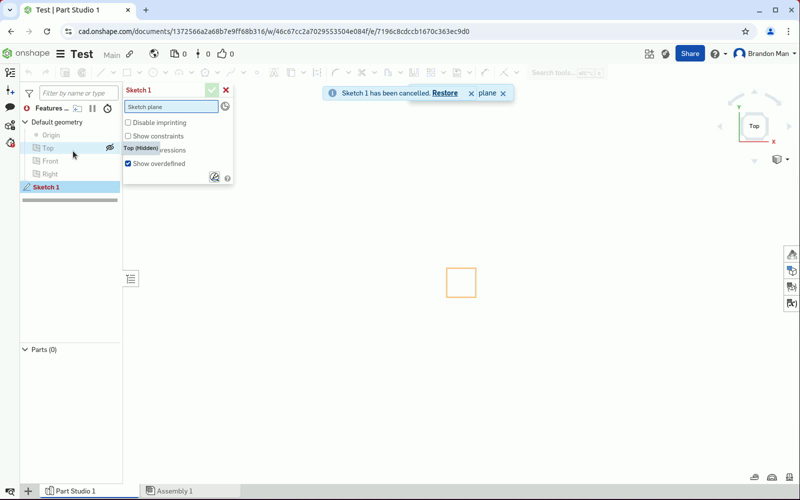
click(73, 150)
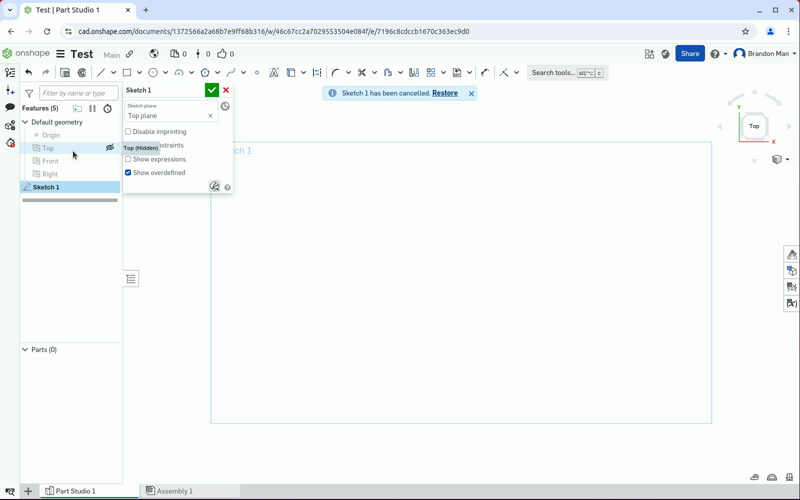
mouse_move(73, 352)
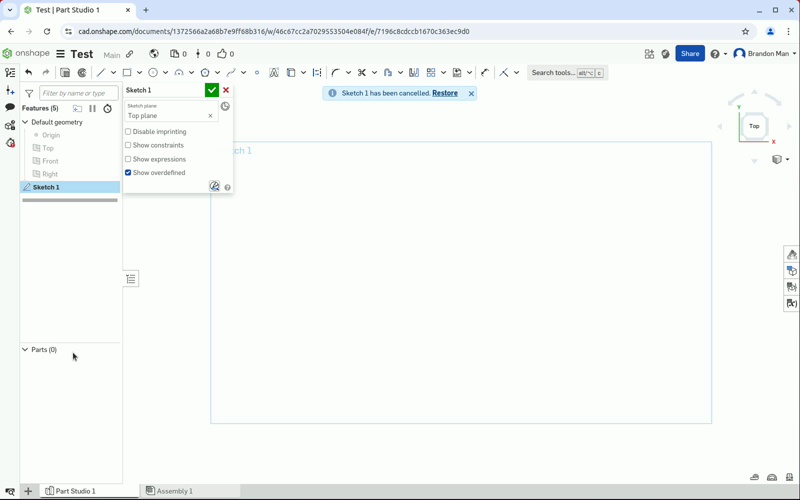
key(y)
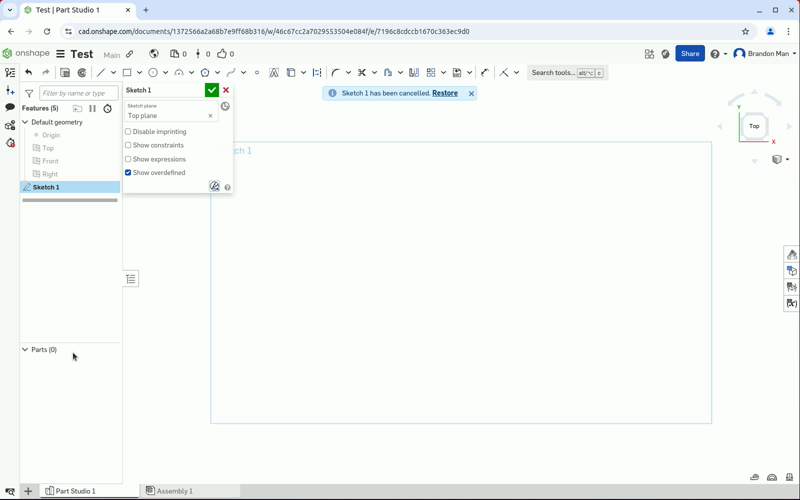
key(l)
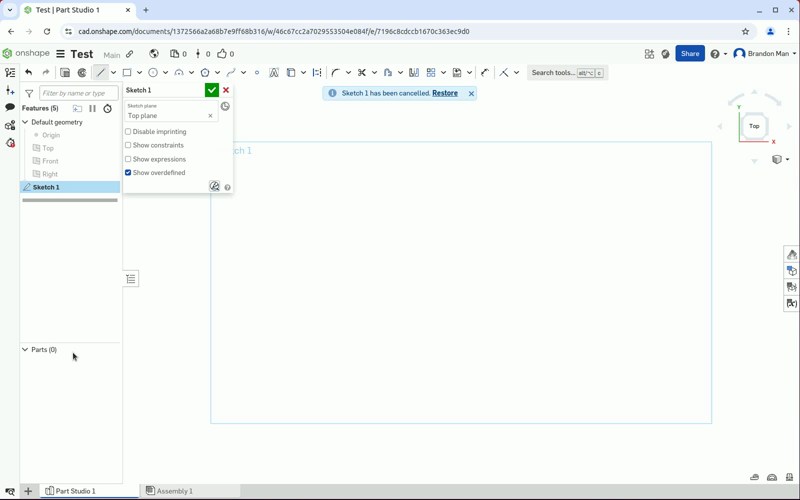
key_down(shift)
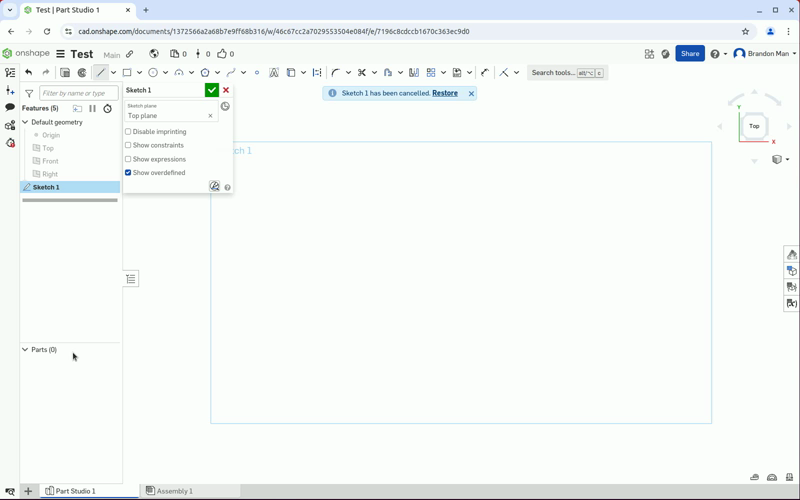
mouse_move(396, 309)
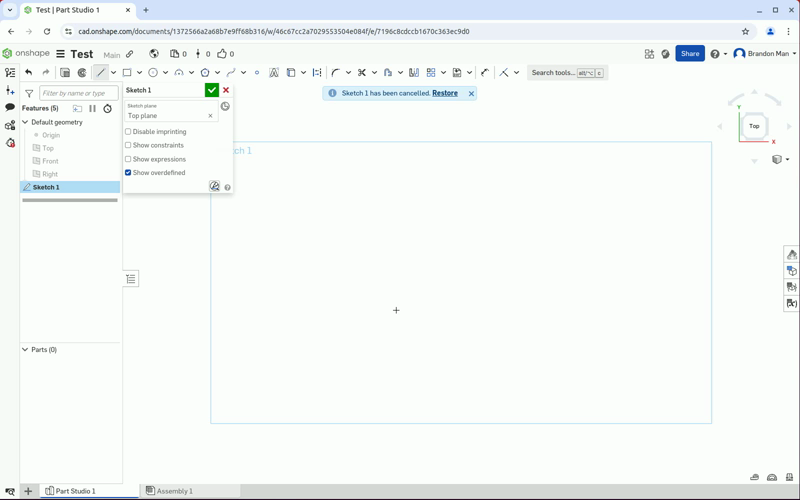
click(396, 309)
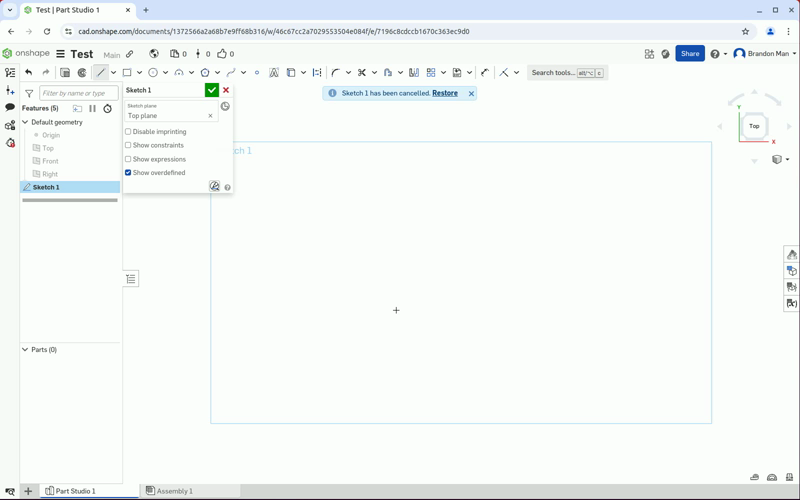
key_up(shift)
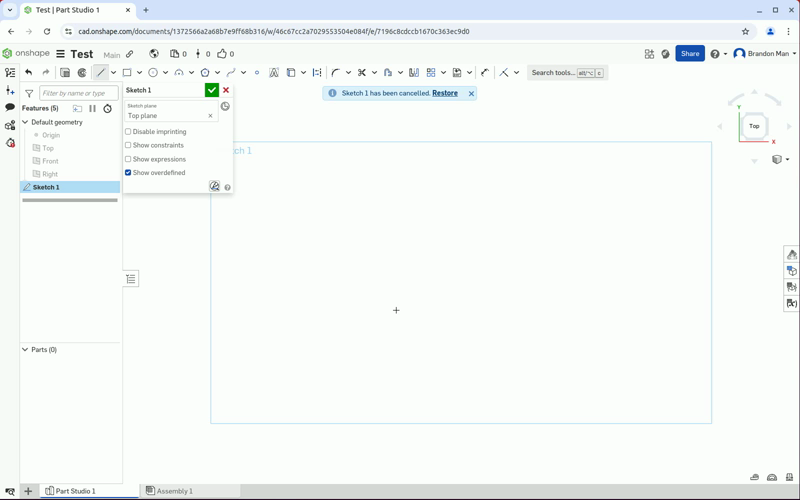
key_down(shift)
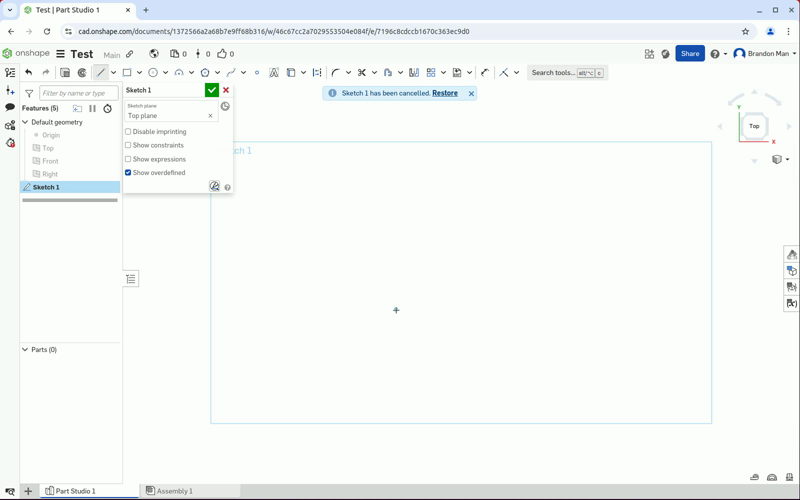
mouse_move(525, 309)
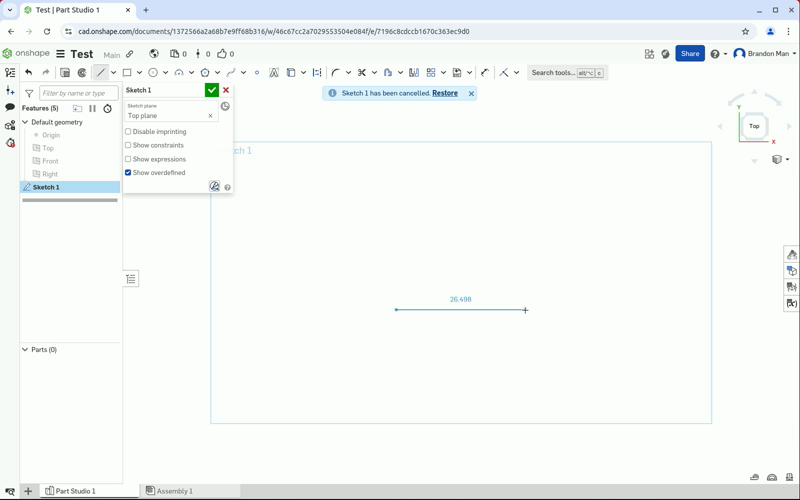
click(525, 309)
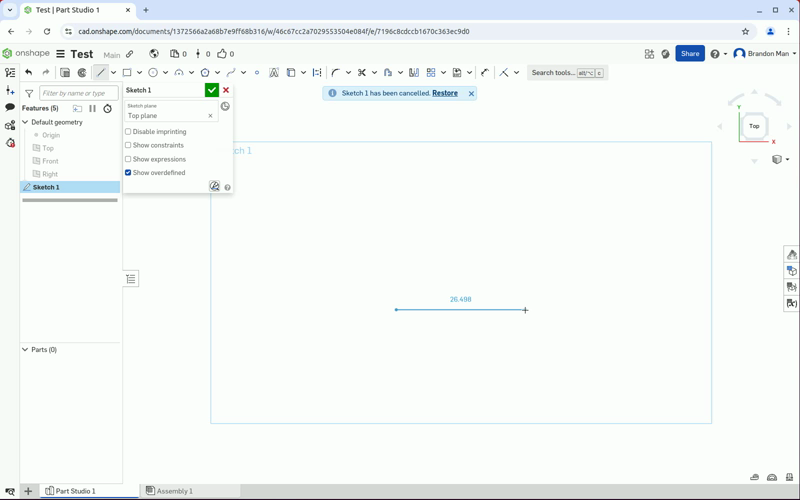
key_up(shift)
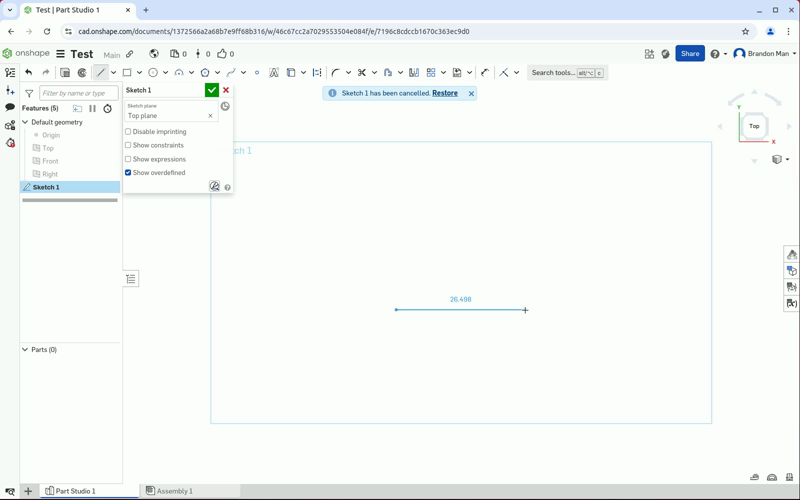
key_down(shift)
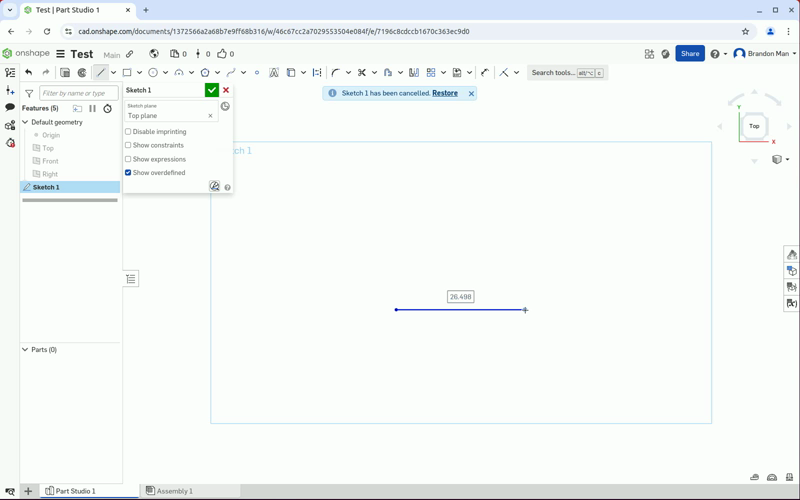
mouse_move(555, 309)
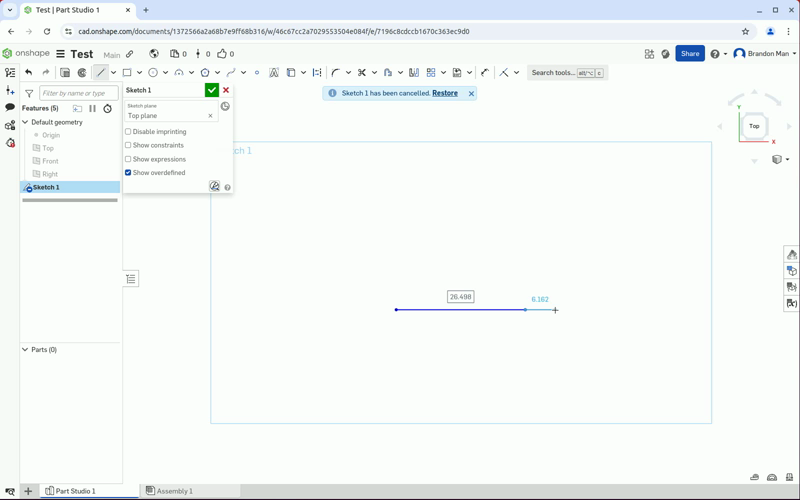
mouse_move(525, 255)
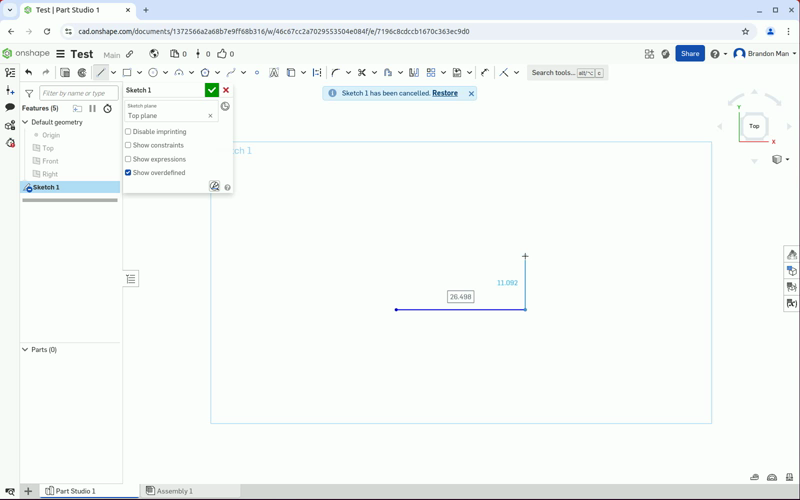
click(525, 255)
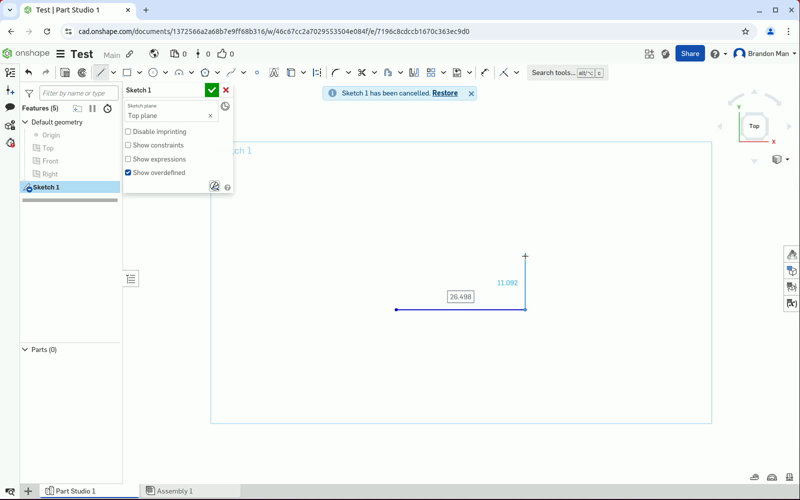
key_up(shift)
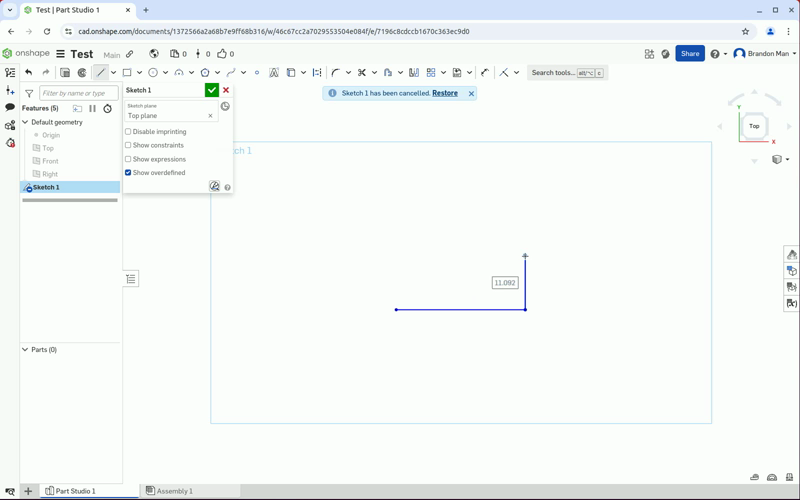
key_down(shift)
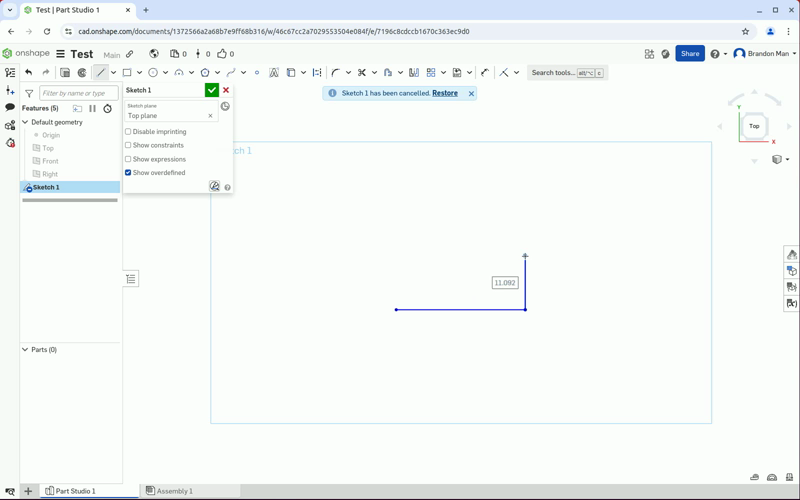
mouse_move(396, 255)
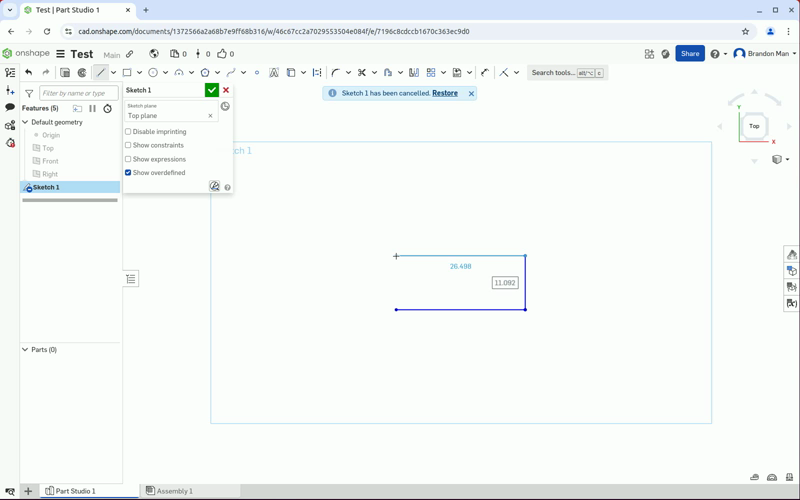
click(396, 255)
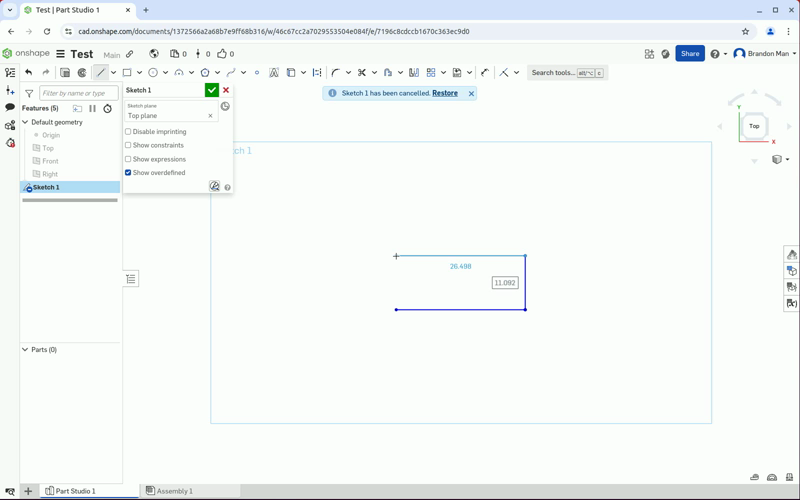
key_up(shift)
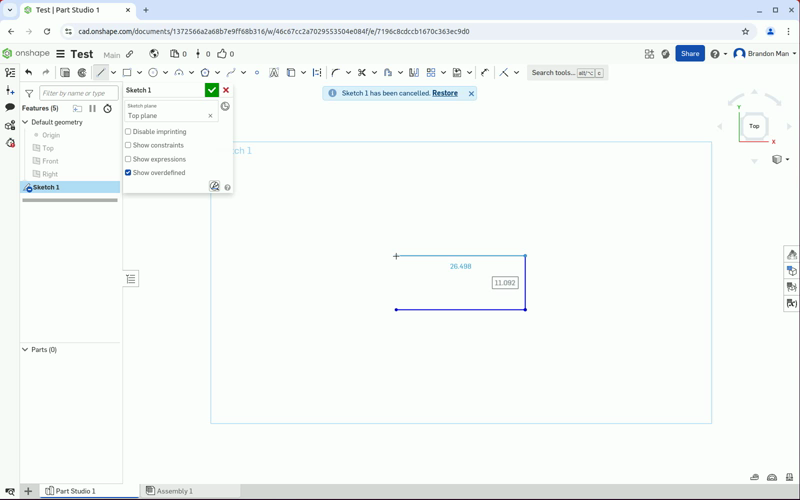
mouse_move(426, 255)
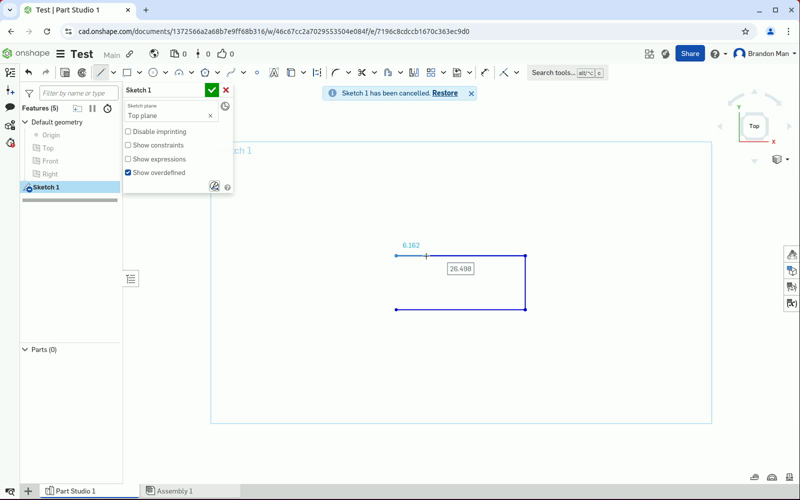
key_down(shift)
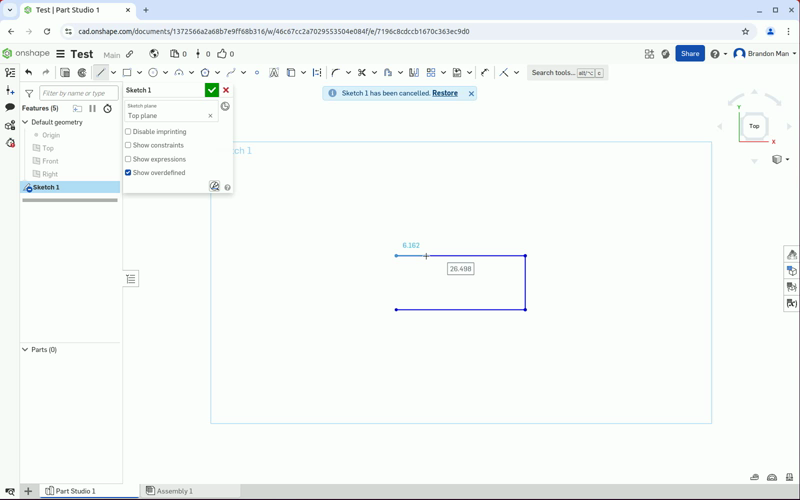
mouse_move(396, 309)
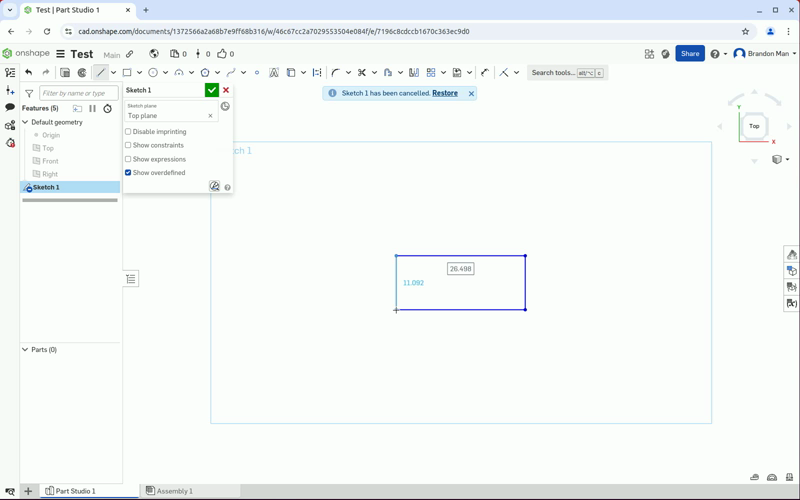
key_up(shift)
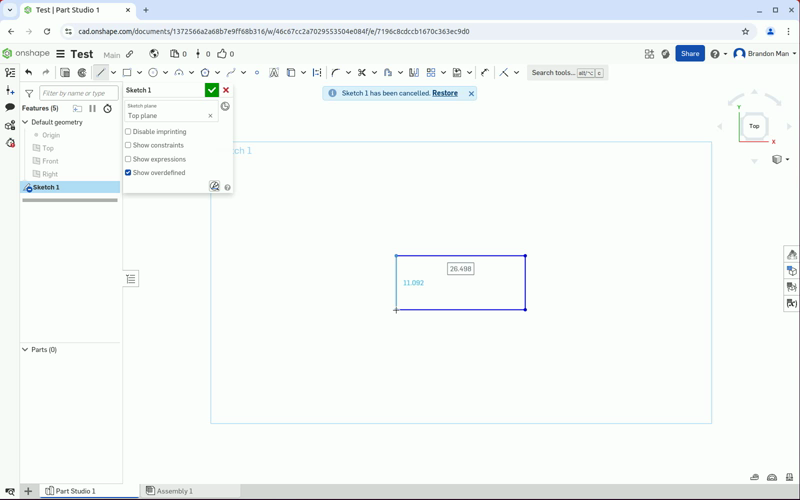
click(396, 309)
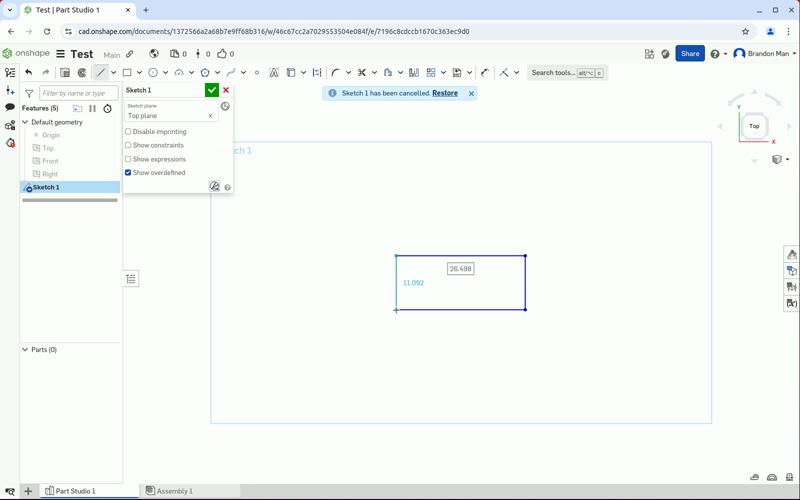
key(esc)
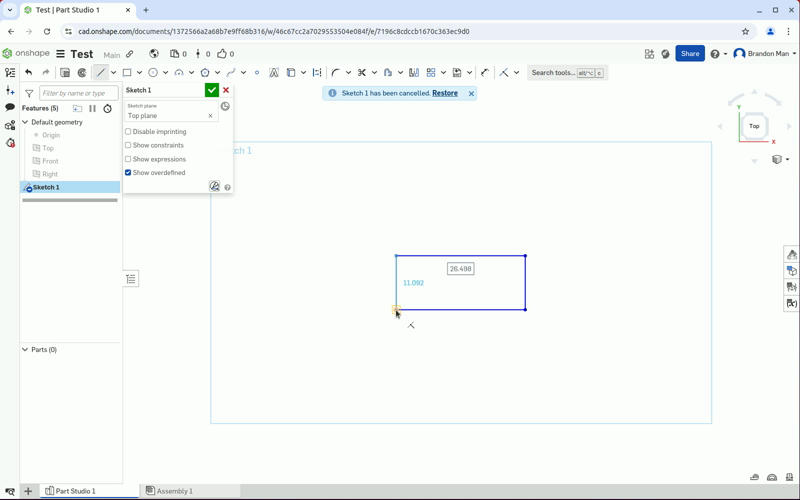
key(c)
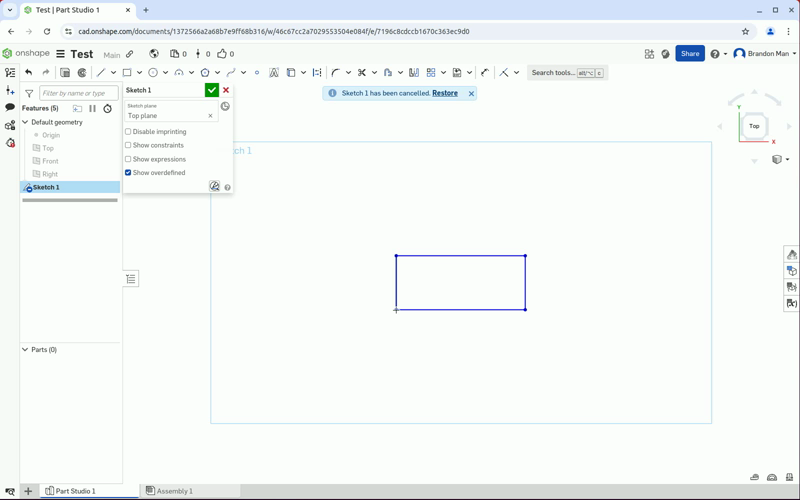
key_down(shift)
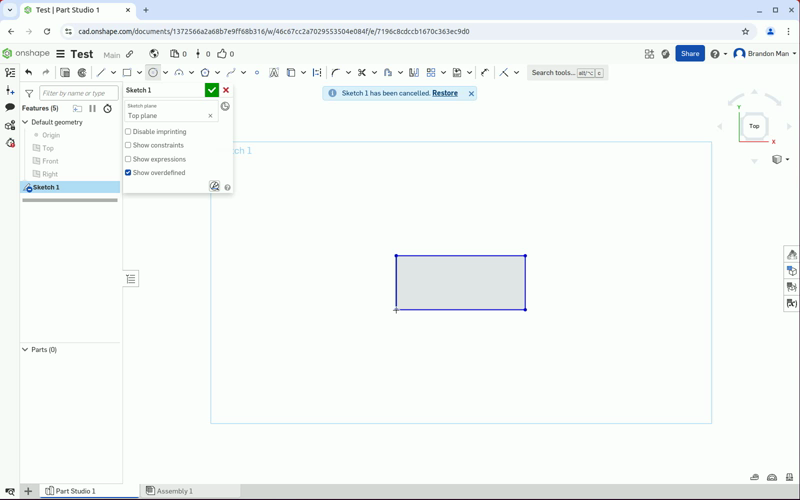
mouse_move(431, 282)
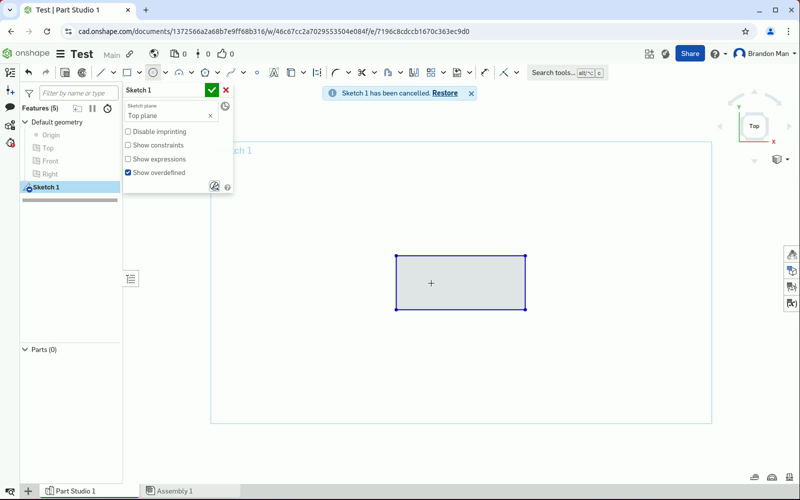
click(431, 282)
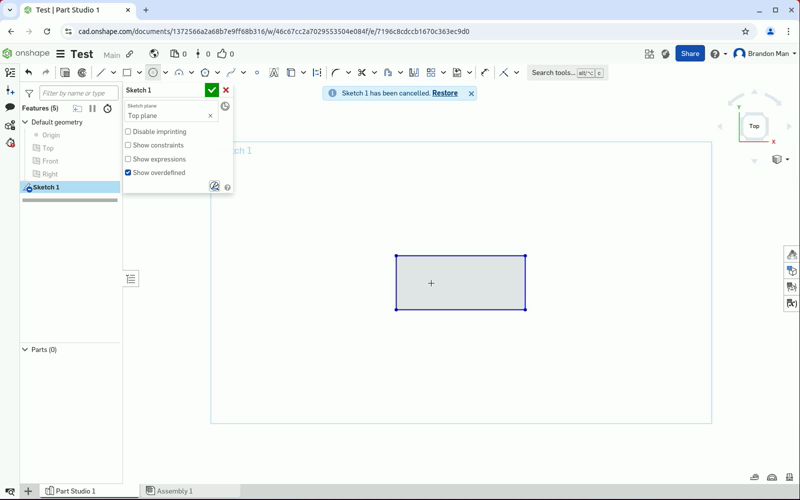
key_up(shift)
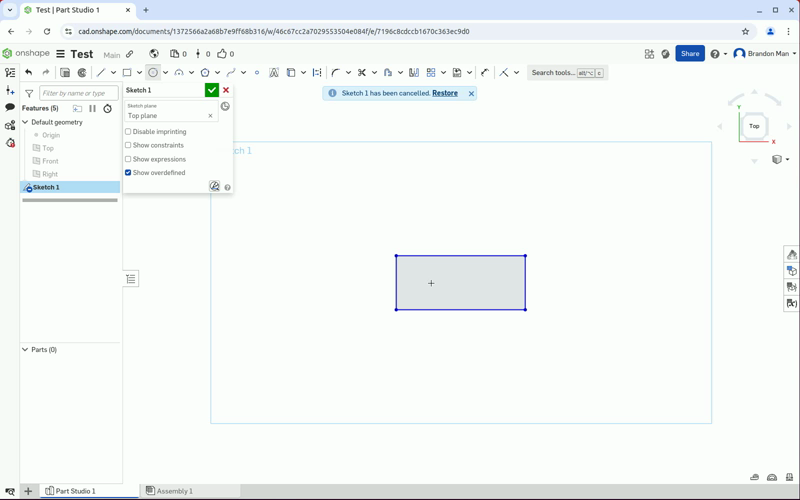
mouse_move(454, 282)
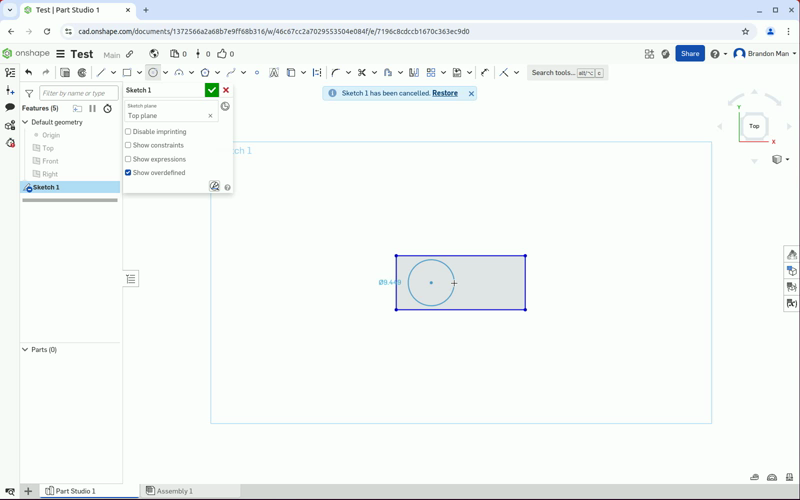
click(454, 282)
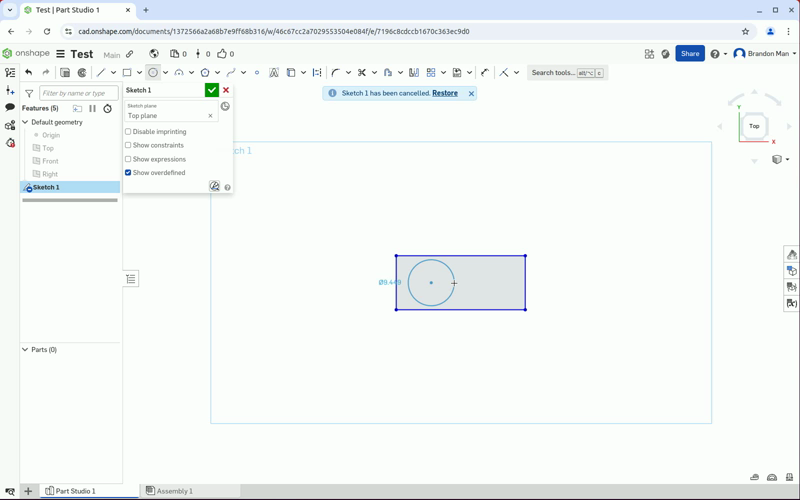
key(esc)
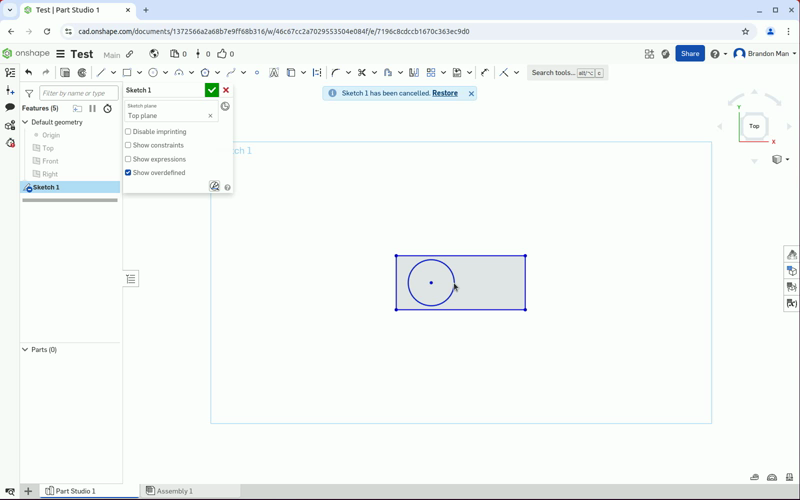
key(c)
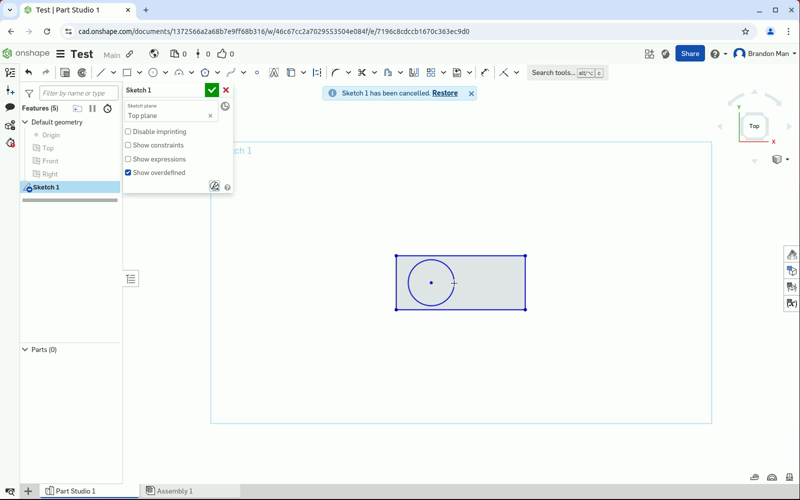
key_down(shift)
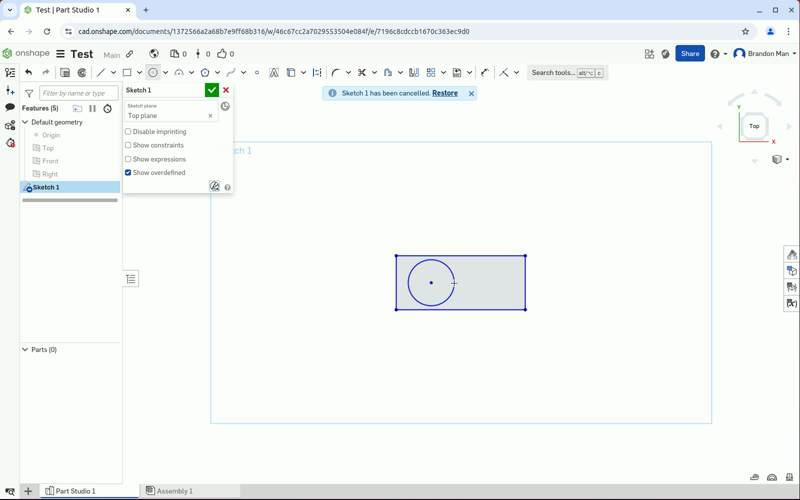
mouse_move(489, 282)
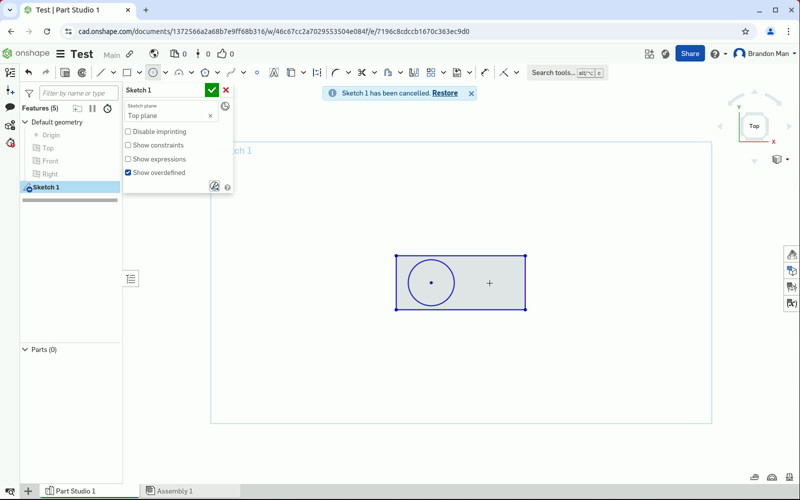
click(489, 282)
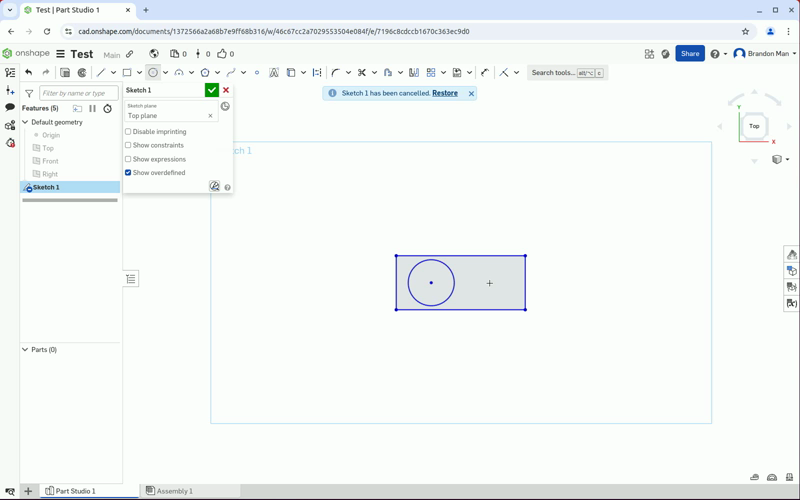
key_up(shift)
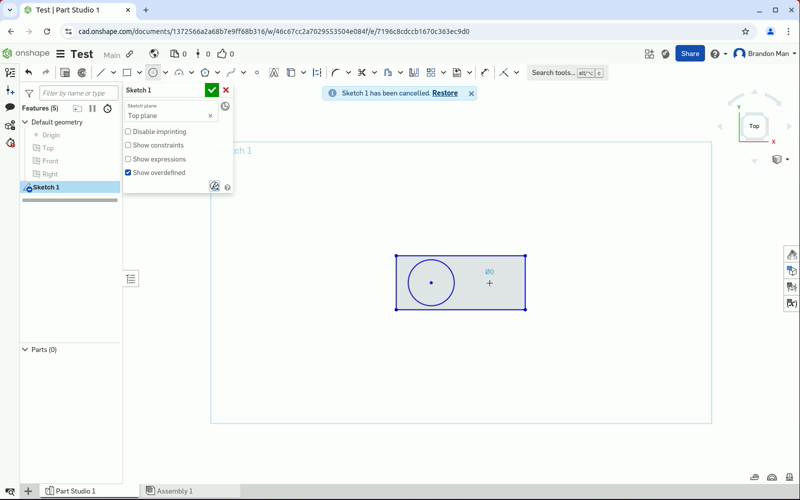
mouse_move(513, 282)
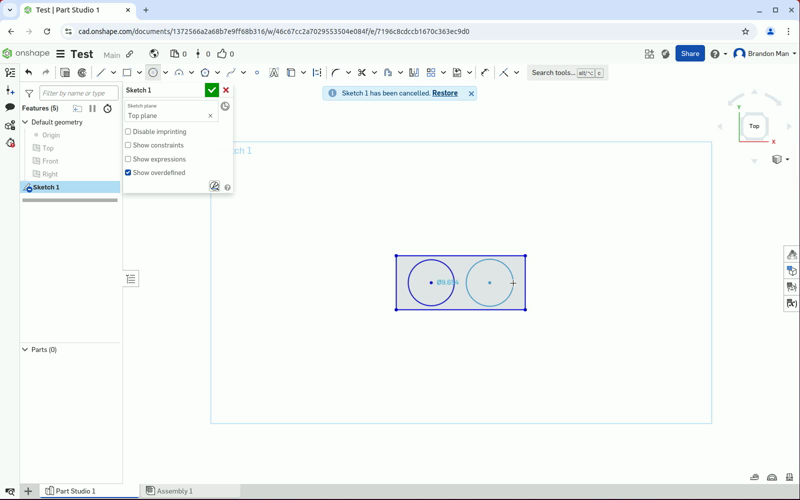
click(513, 282)
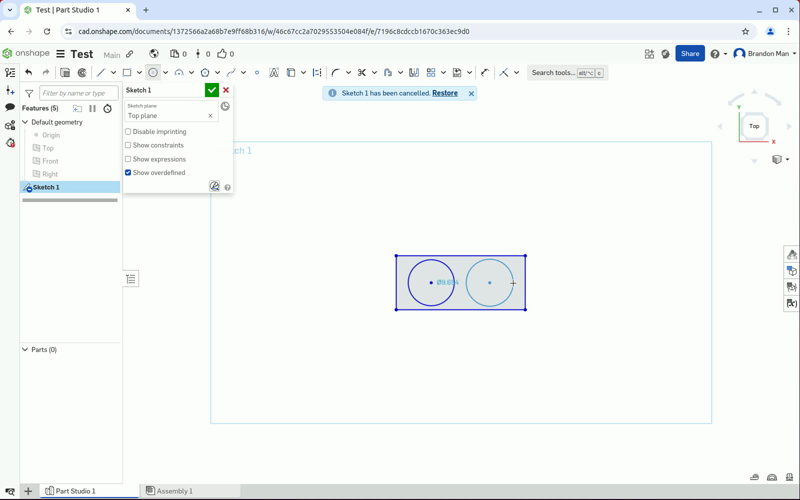
key(esc)
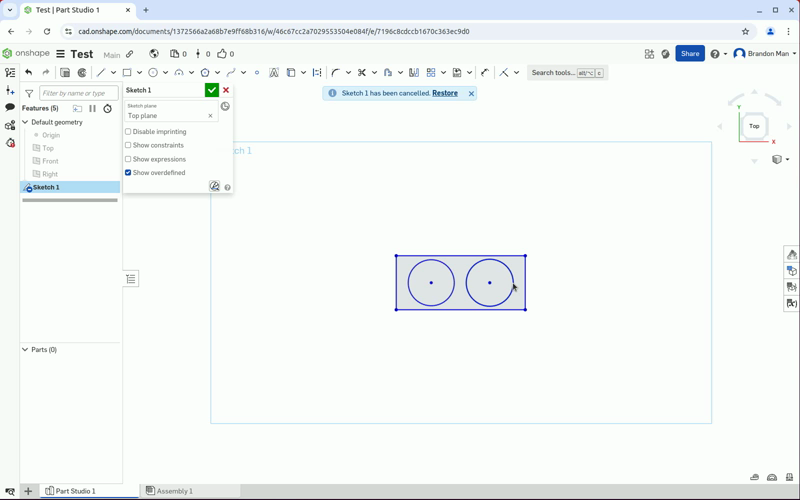
mouse_move(411, 262)
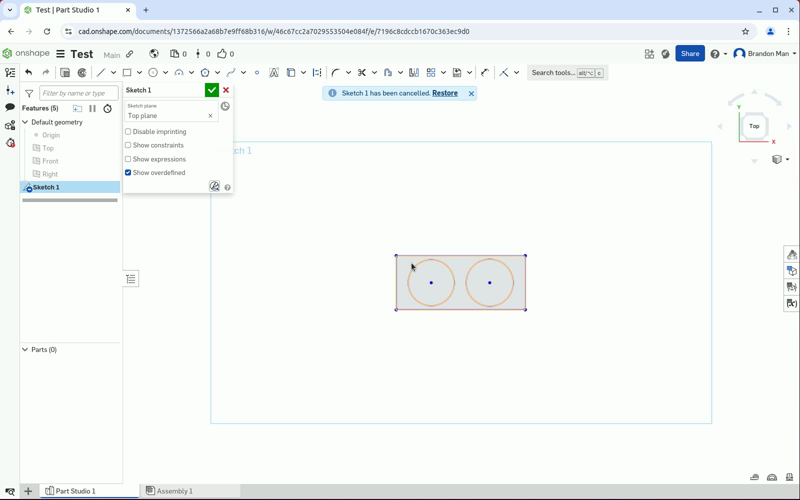
click(411, 262)
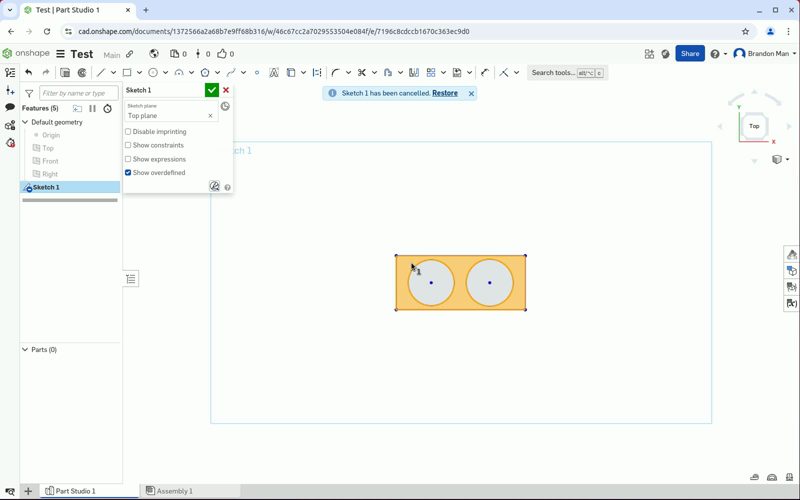
mouse_move(73, 352)
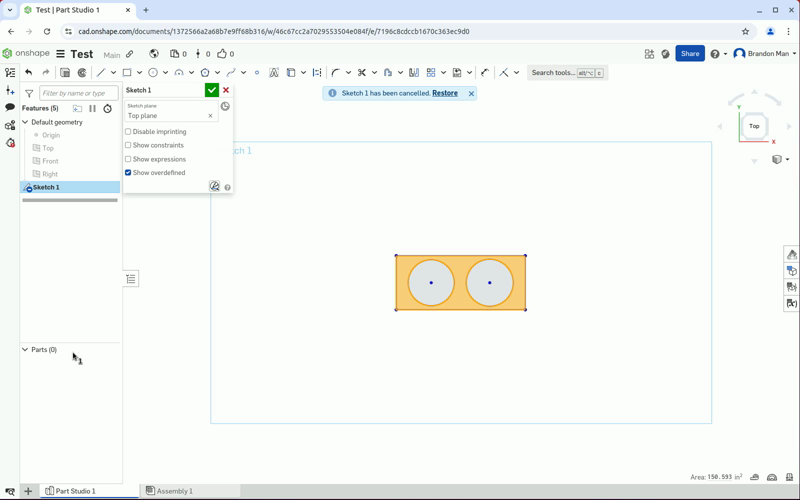
key(shift+y)
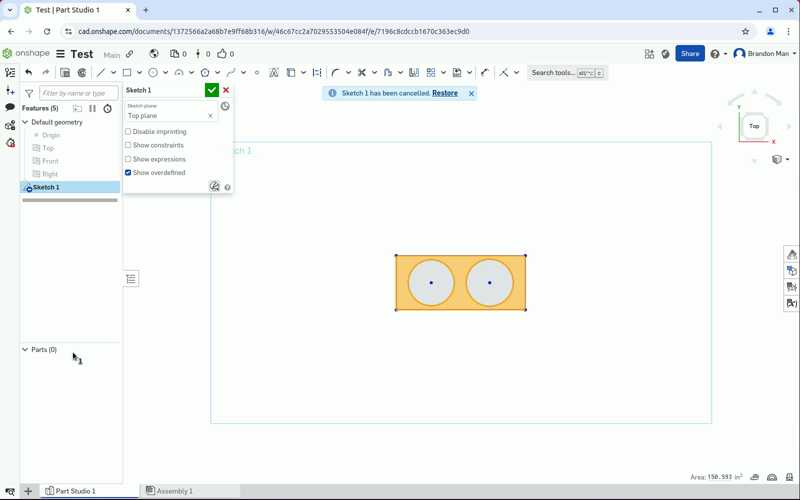
key(shift+e)
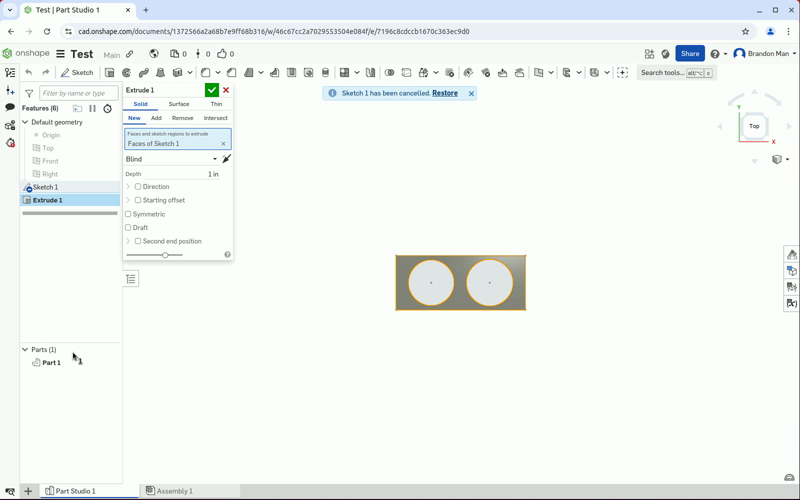
mouse_move(143, 106)
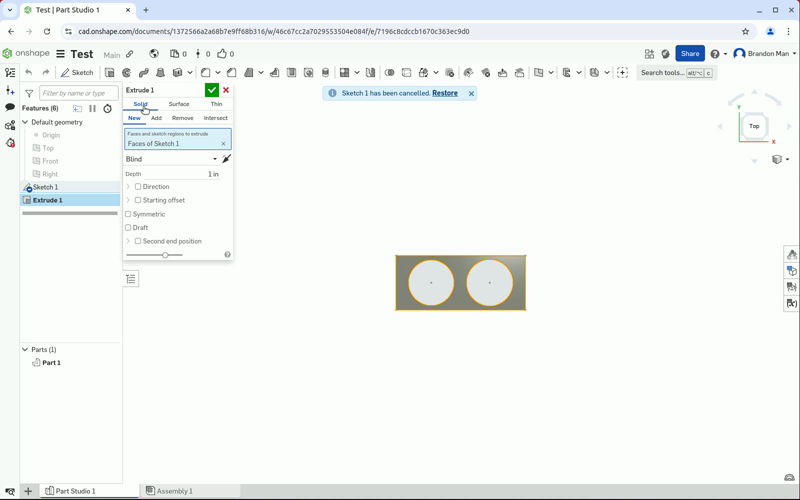
click(143, 106)
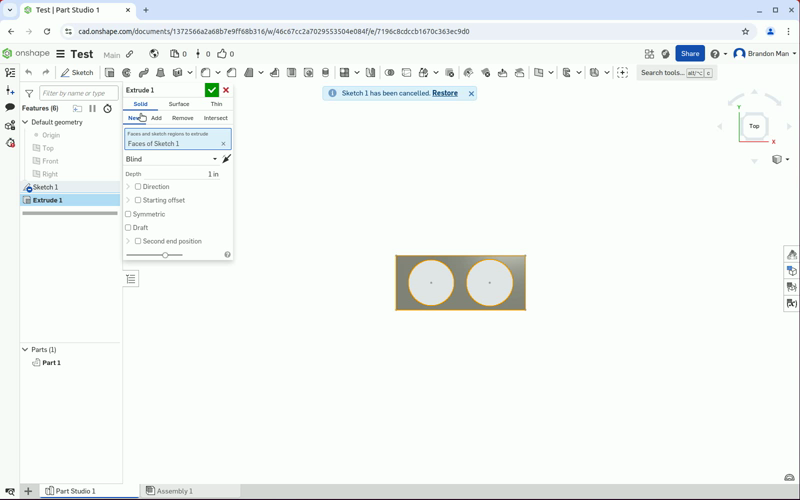
mouse_move(137, 120)
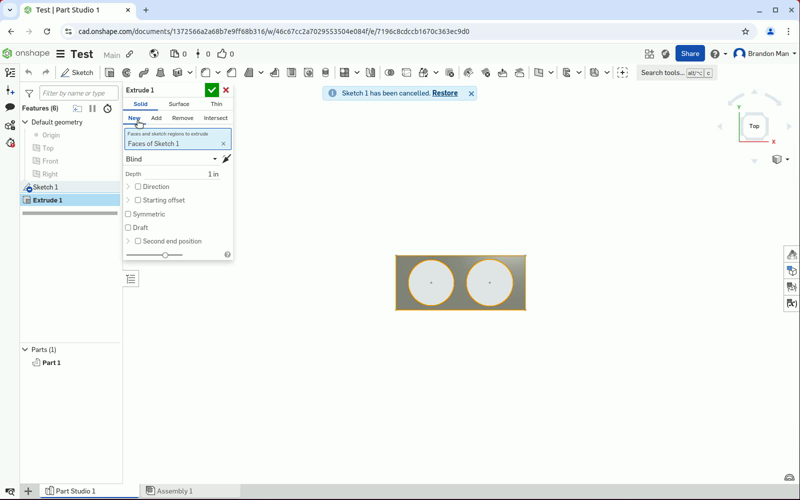
click(137, 120)
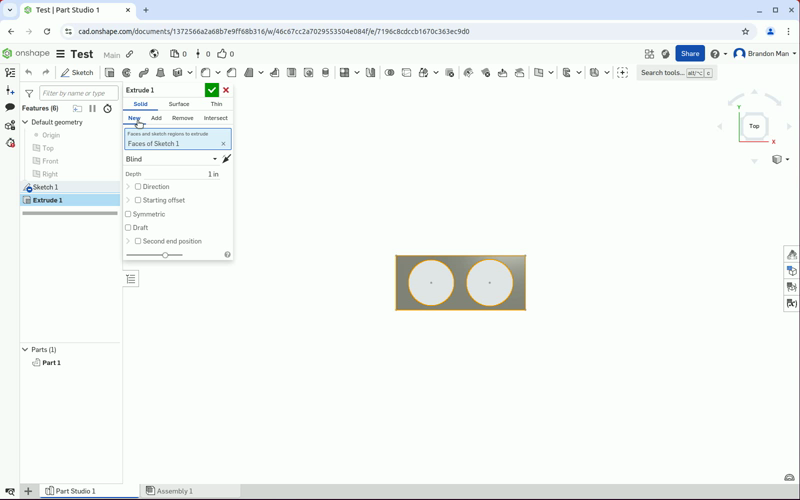
key(tab, 4)
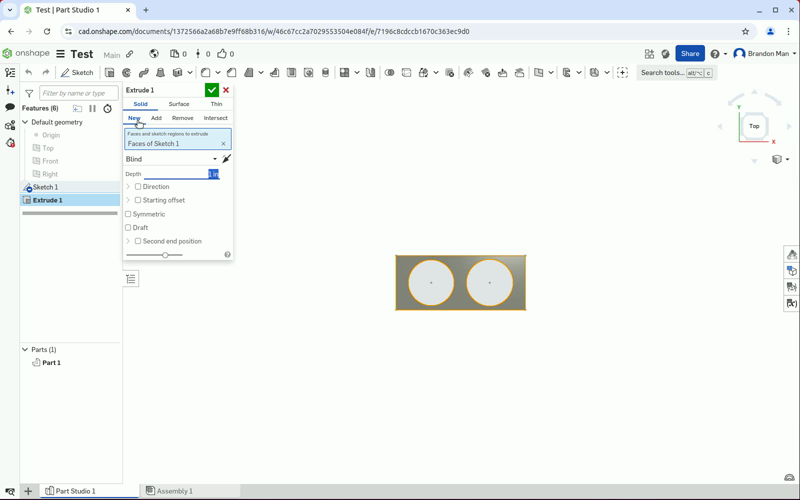
text(0.481)
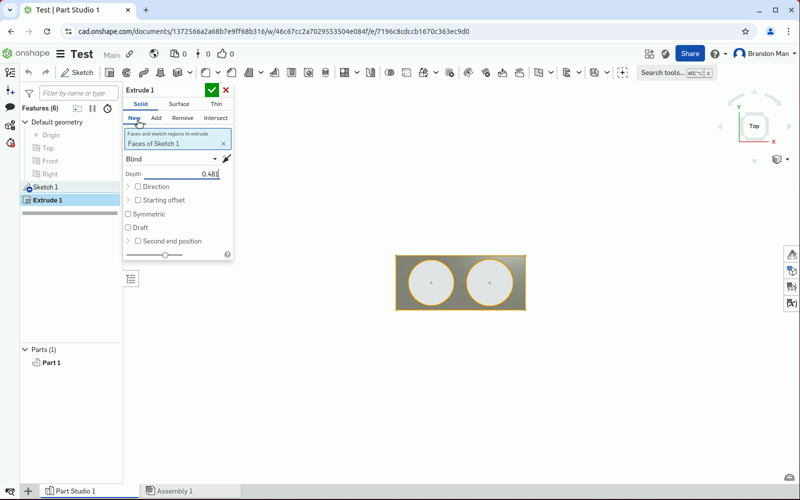
key(enter)
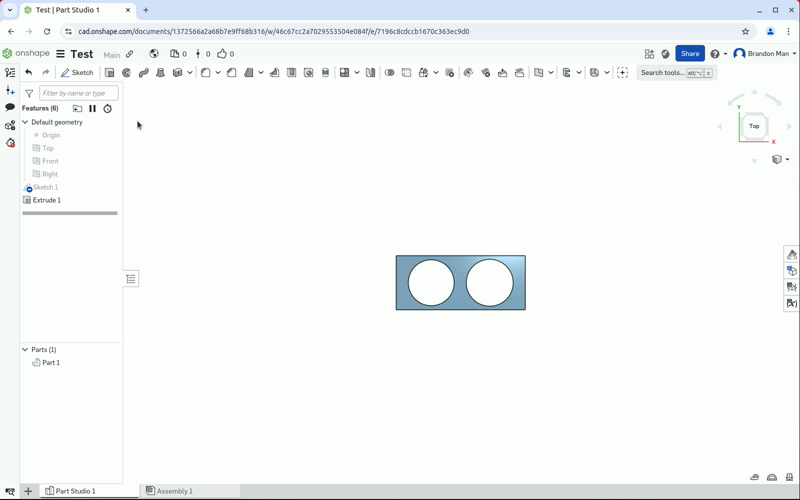
key(shift+h)
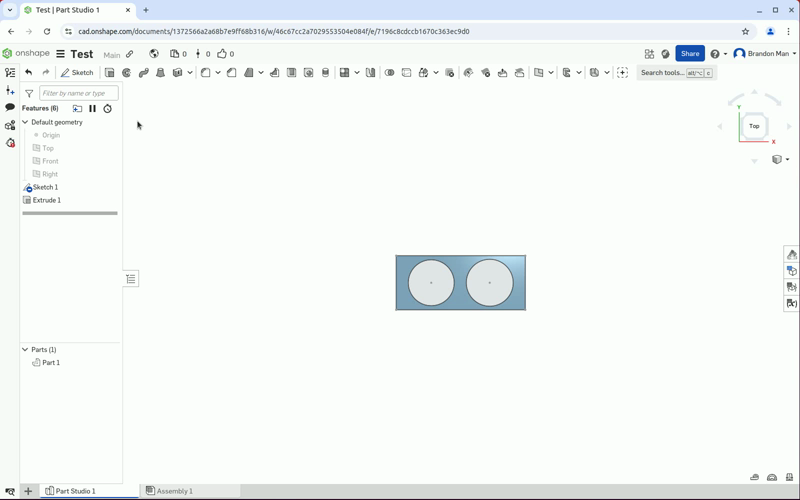
key(shift+h)
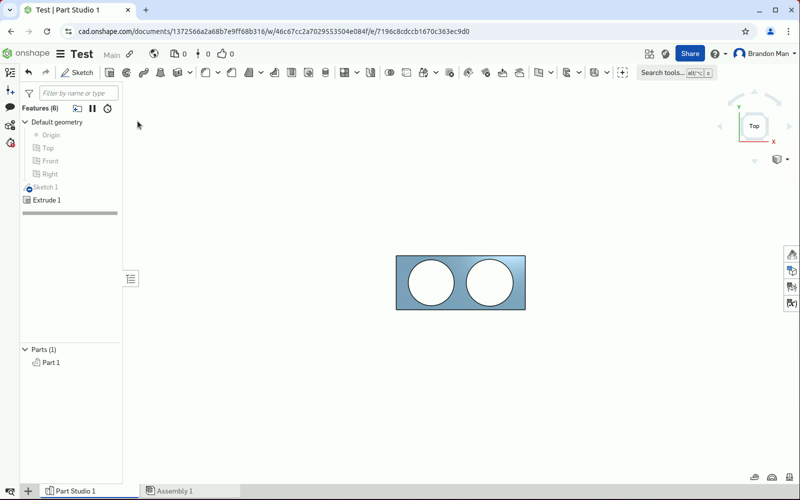
mouse_move(73, 189)
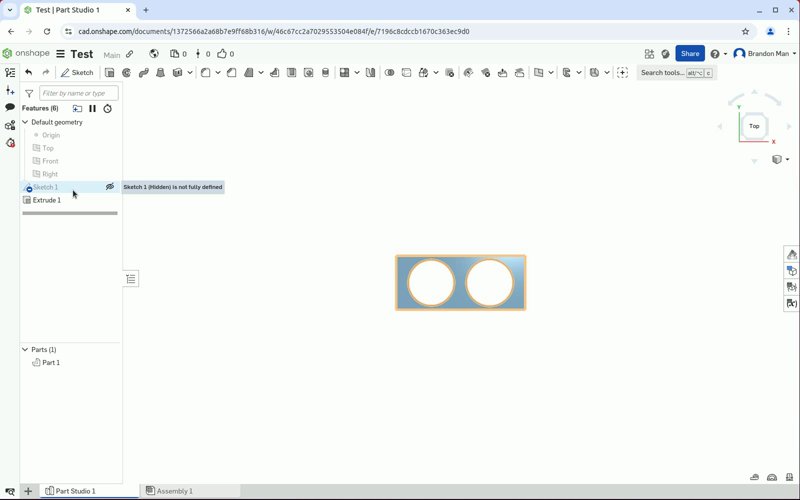
click(73, 189)
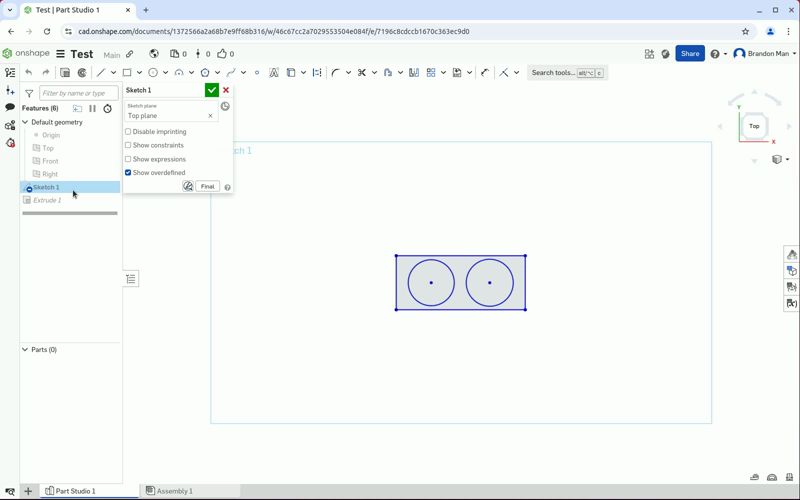
mouse_move(229, 92)
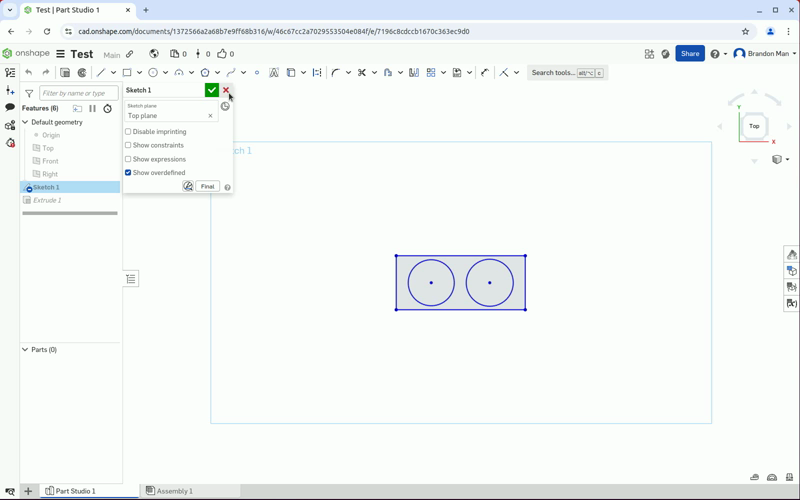
click(229, 92)
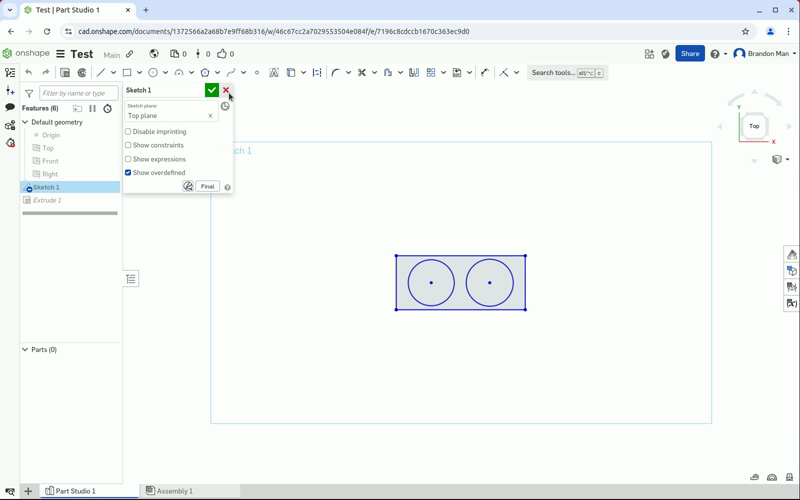
key(shift+s)
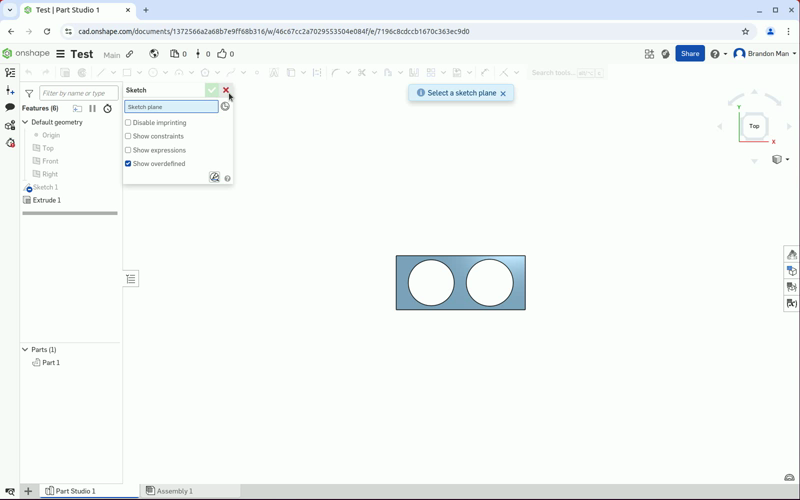
mouse_move(73, 150)
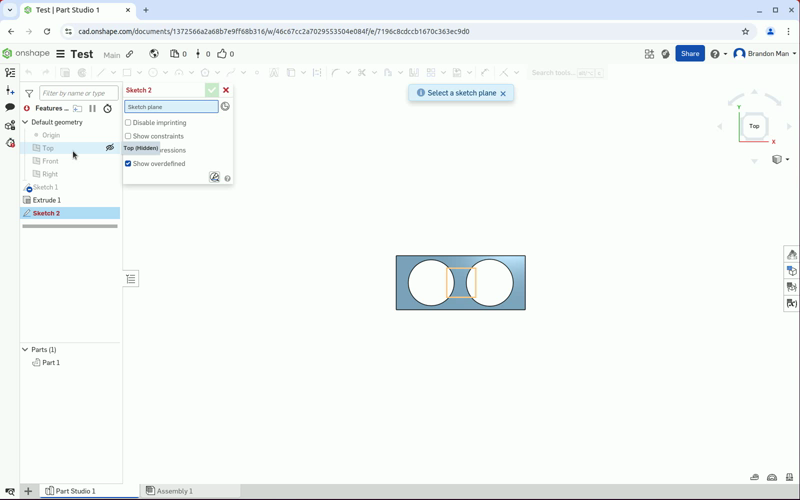
click(73, 150)
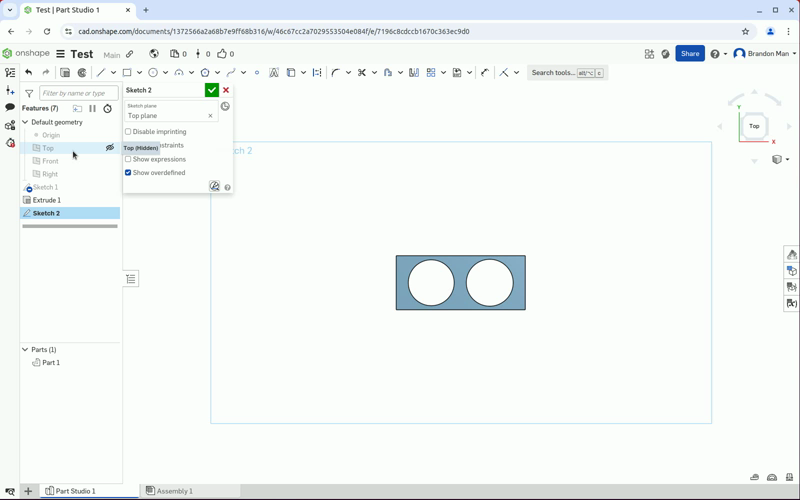
mouse_move(73, 352)
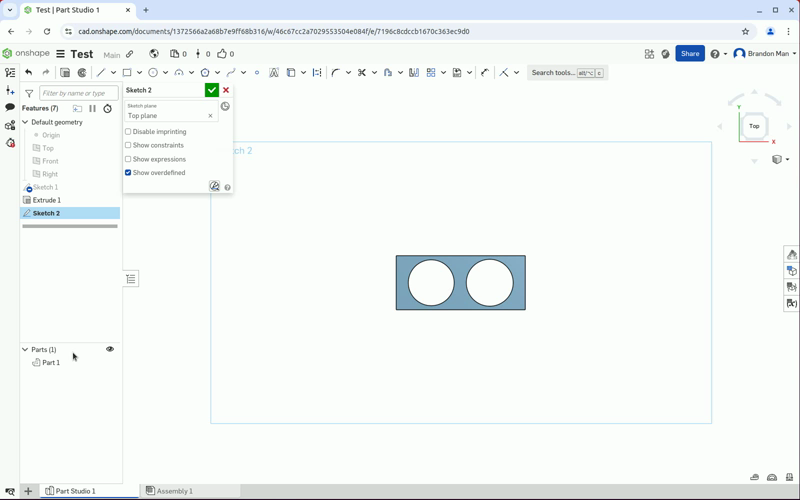
key(y)
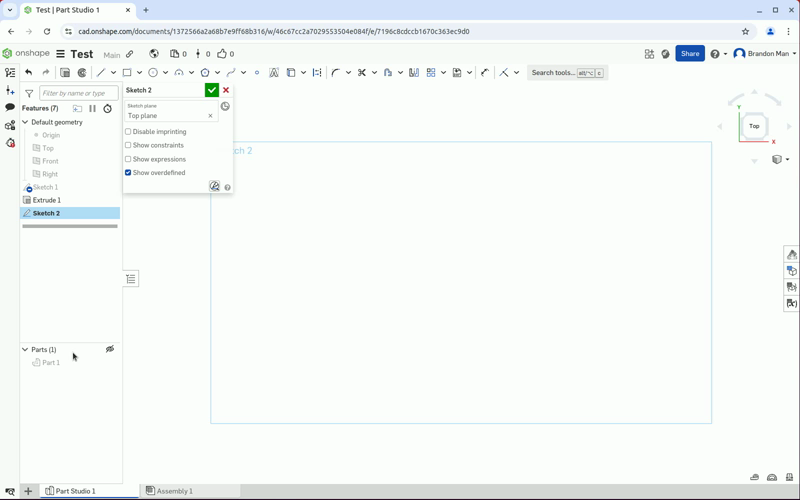
key(l)
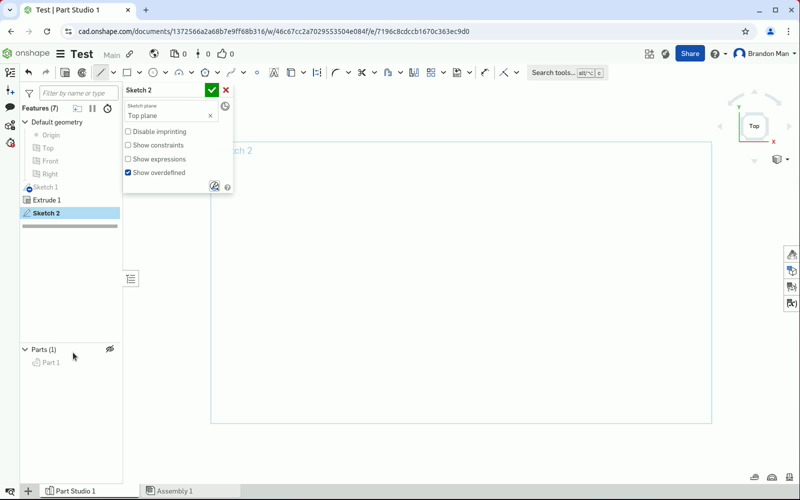
key_down(shift)
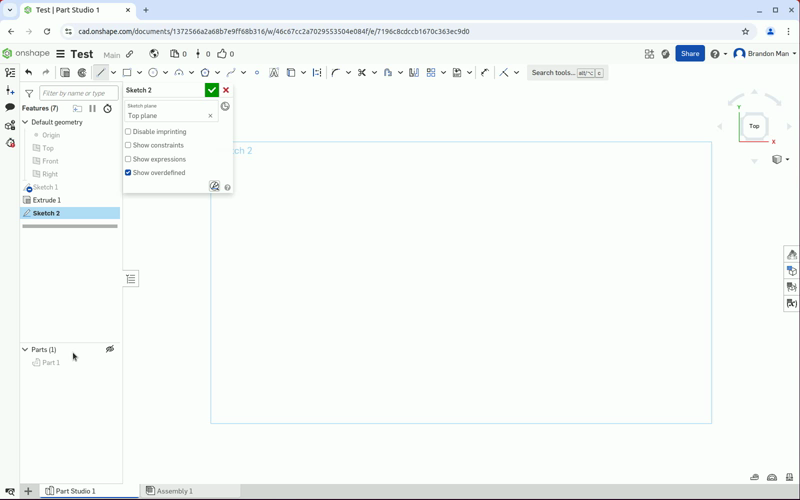
mouse_move(348, 309)
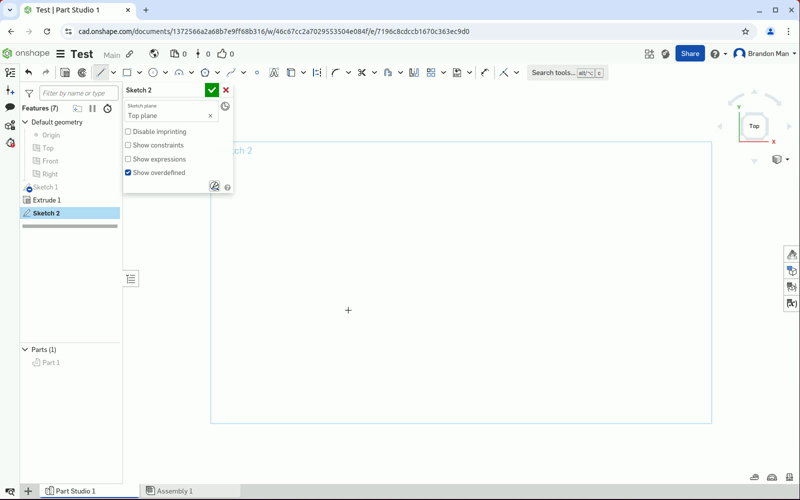
click(348, 309)
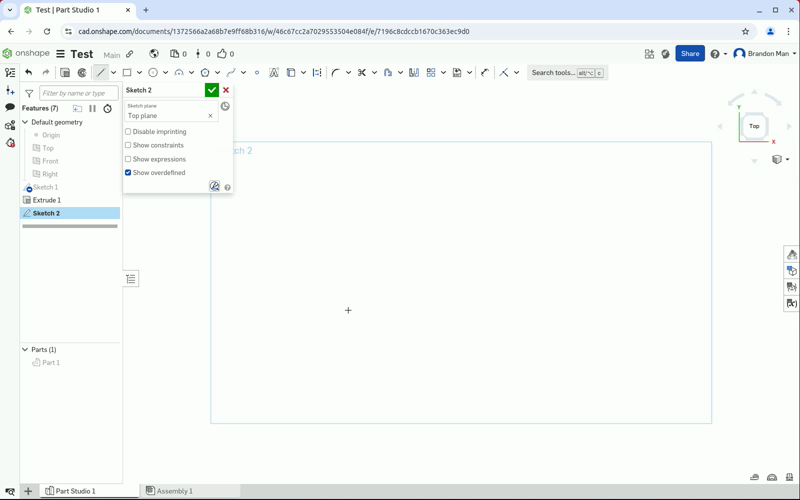
key_up(shift)
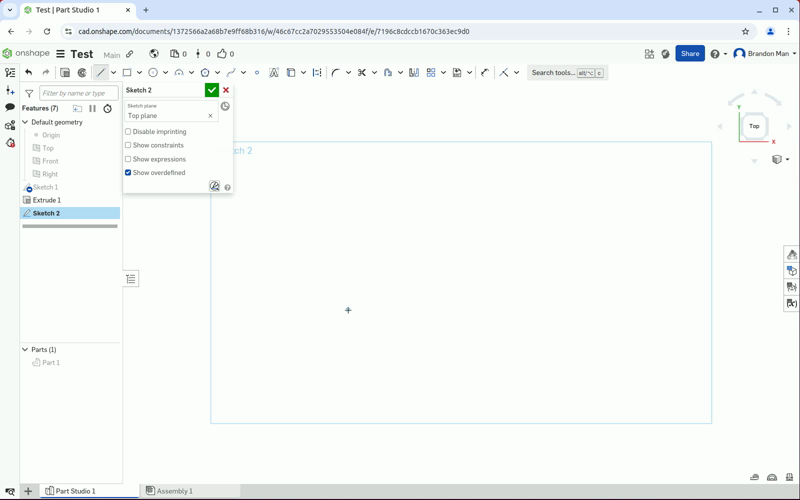
key_down(shift)
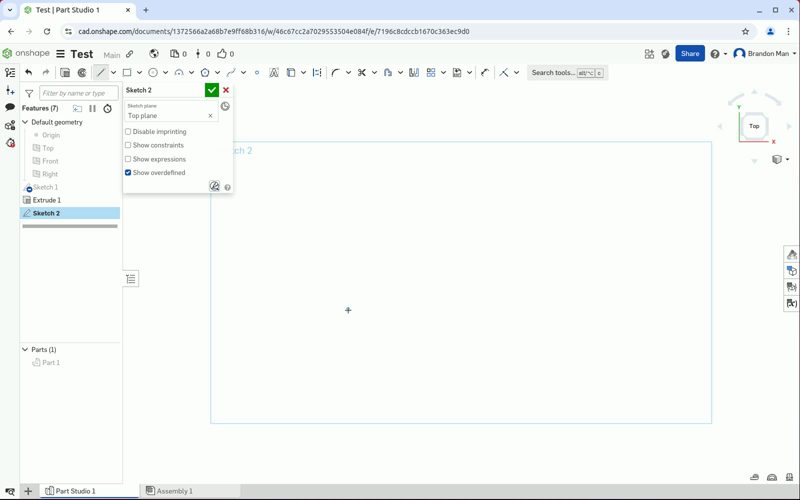
mouse_move(378, 309)
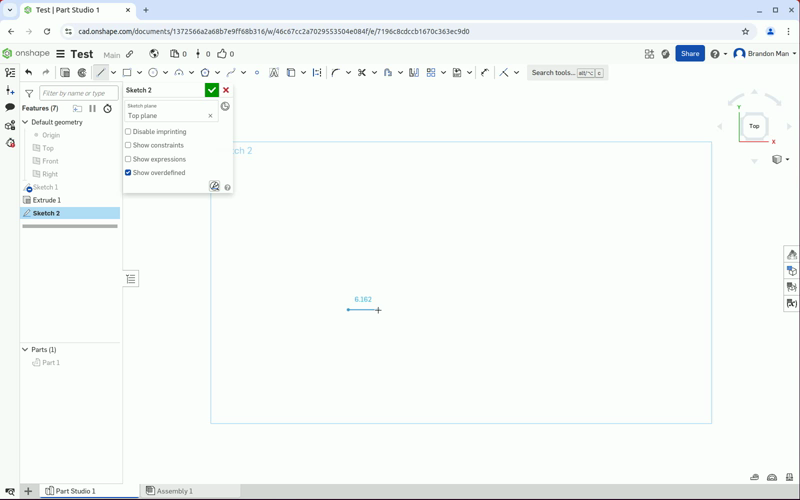
mouse_move(396, 309)
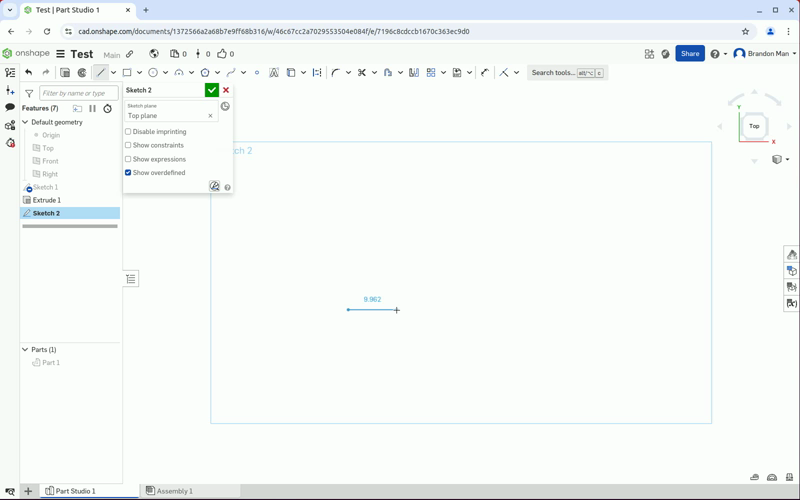
click(396, 309)
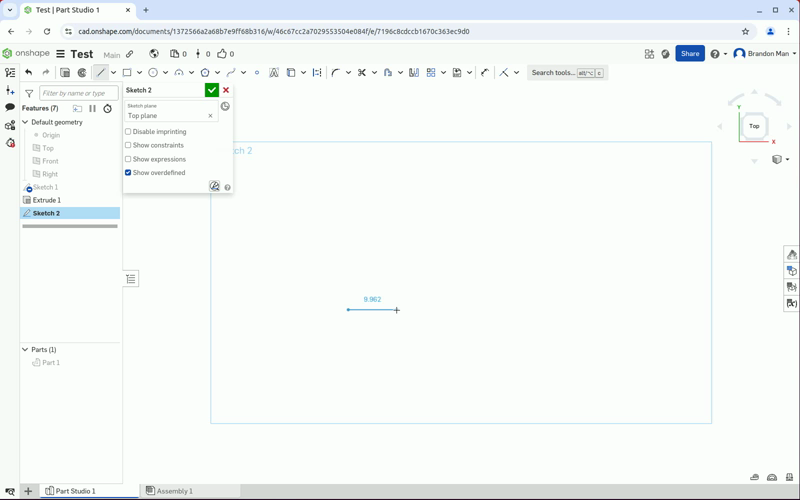
key_up(shift)
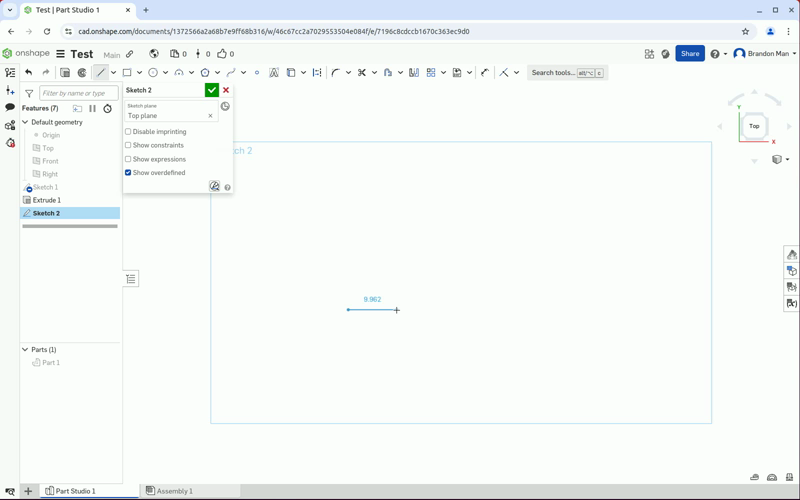
key_down(shift)
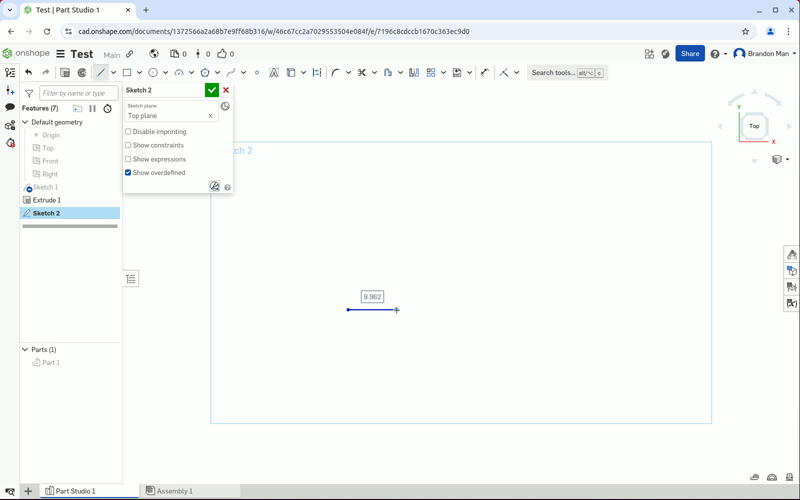
mouse_move(426, 309)
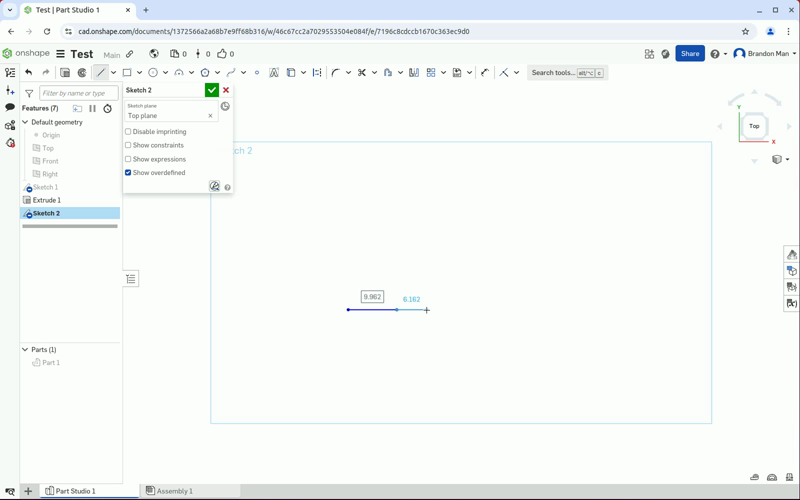
mouse_move(396, 254)
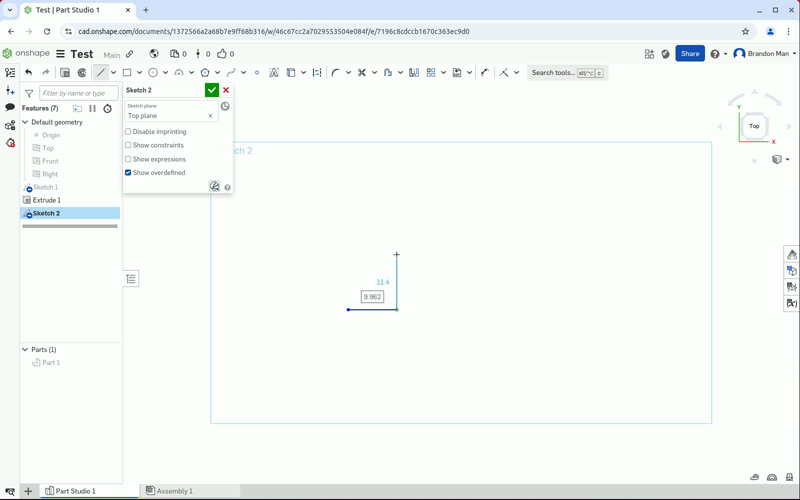
click(396, 254)
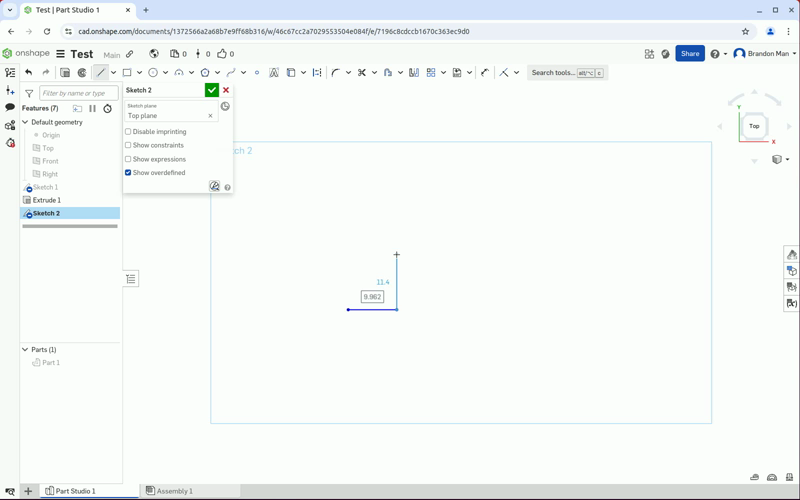
key_up(shift)
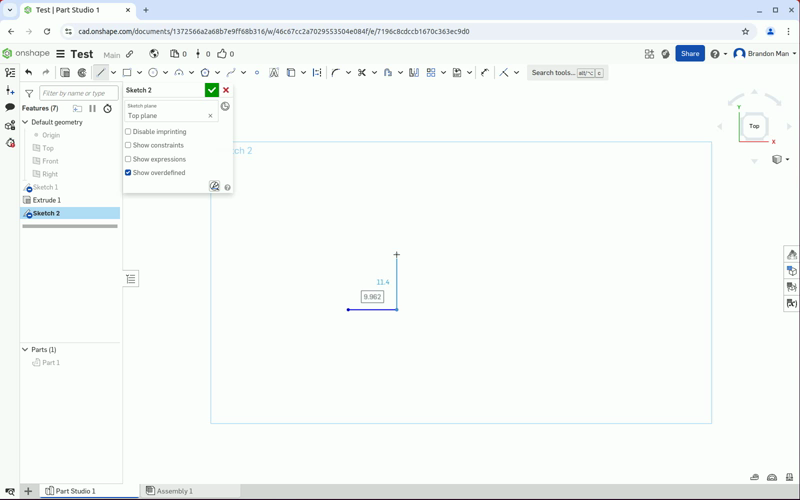
key_down(shift)
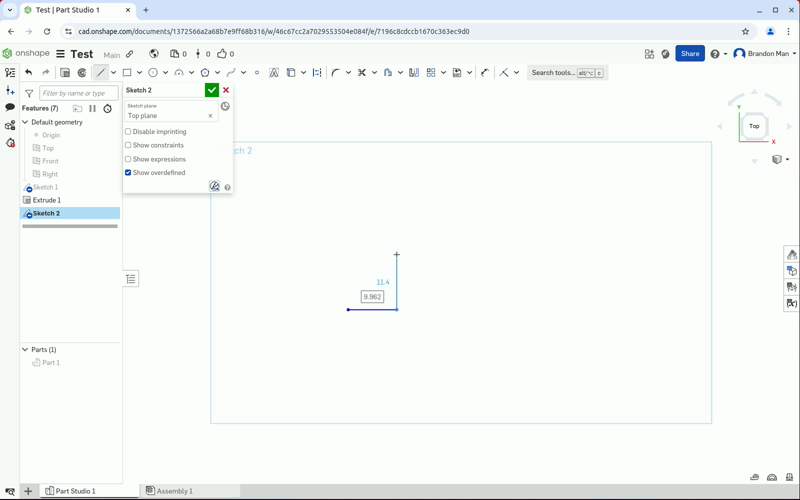
mouse_move(426, 254)
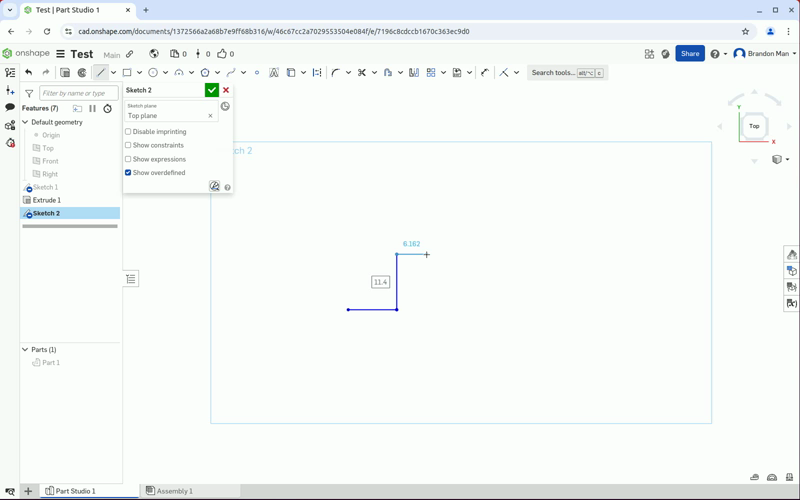
mouse_move(348, 254)
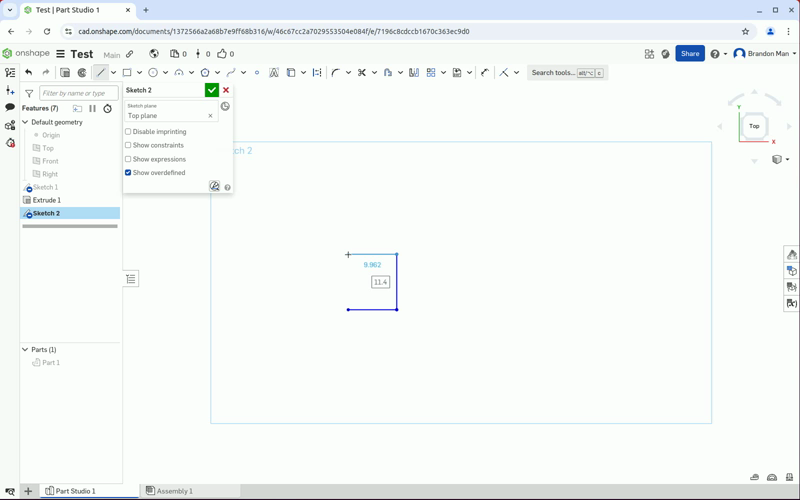
click(348, 254)
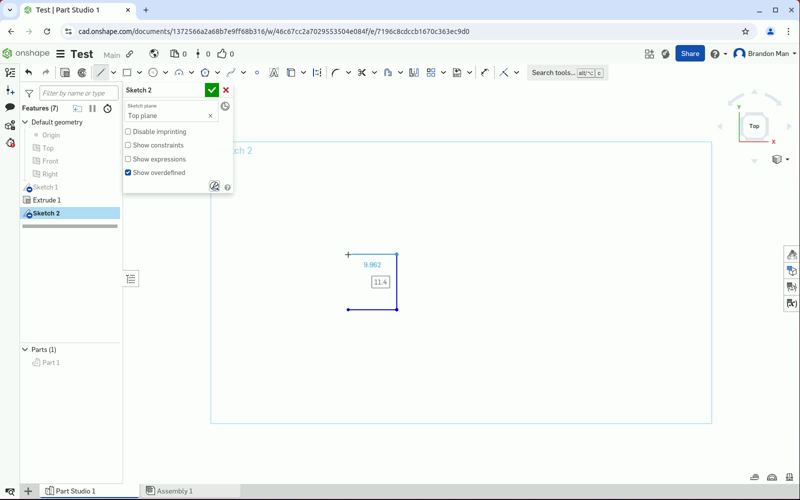
key_up(shift)
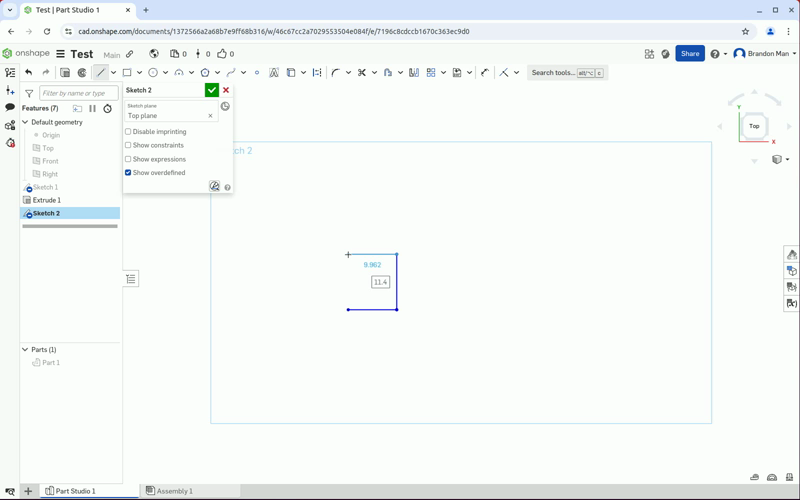
mouse_move(378, 254)
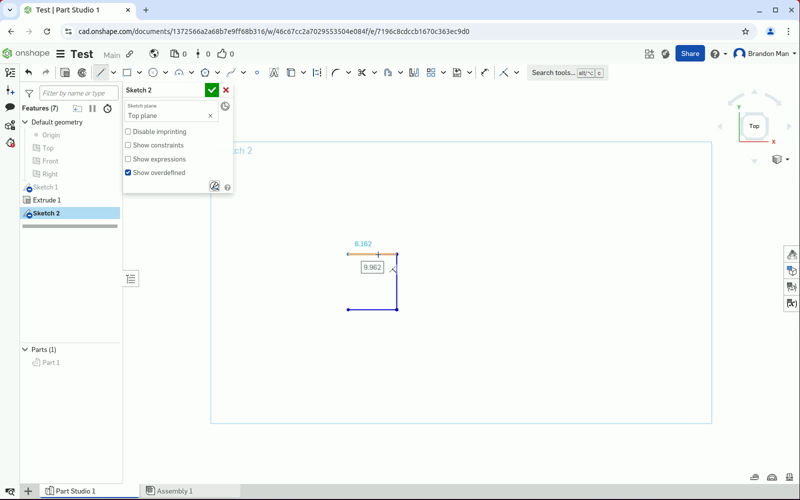
key_down(shift)
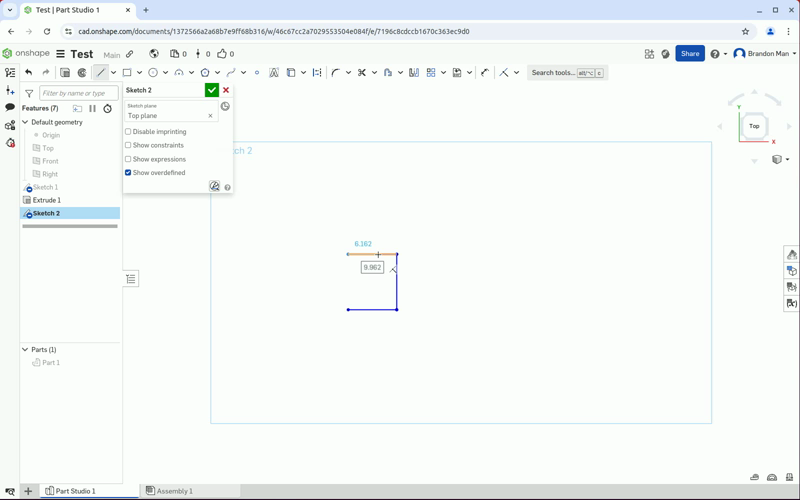
mouse_move(348, 309)
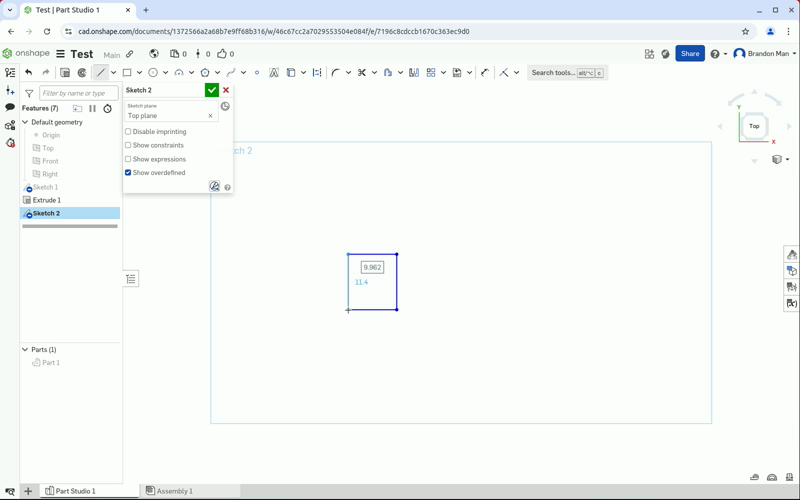
key_up(shift)
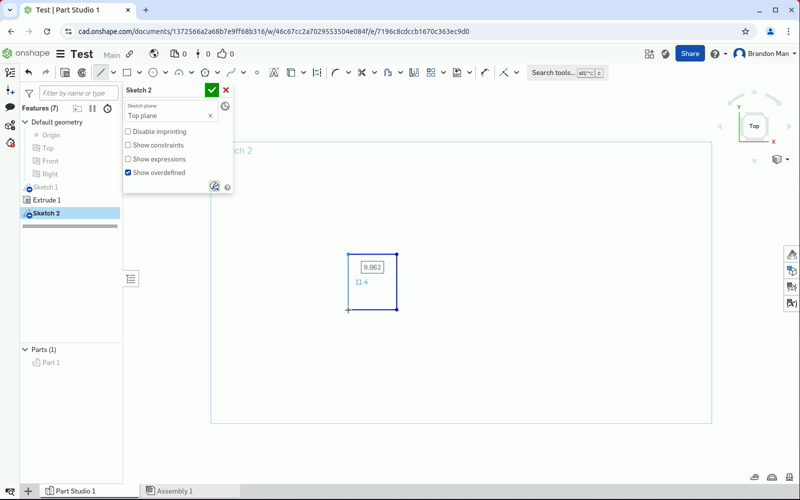
click(348, 309)
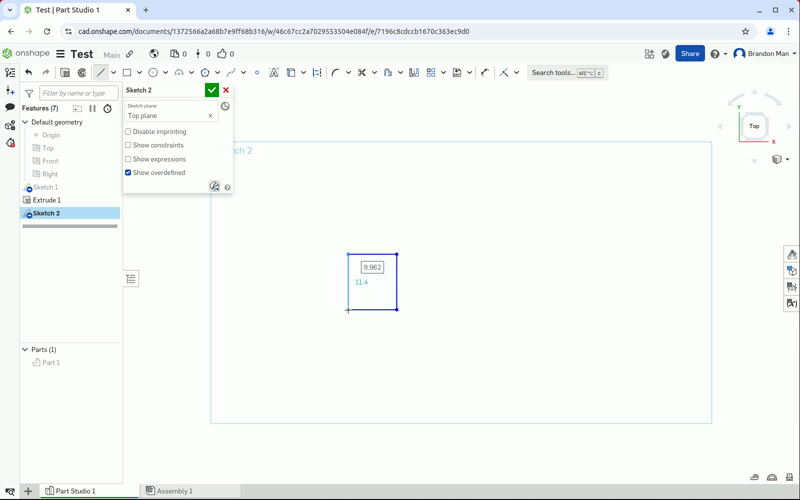
key(esc)
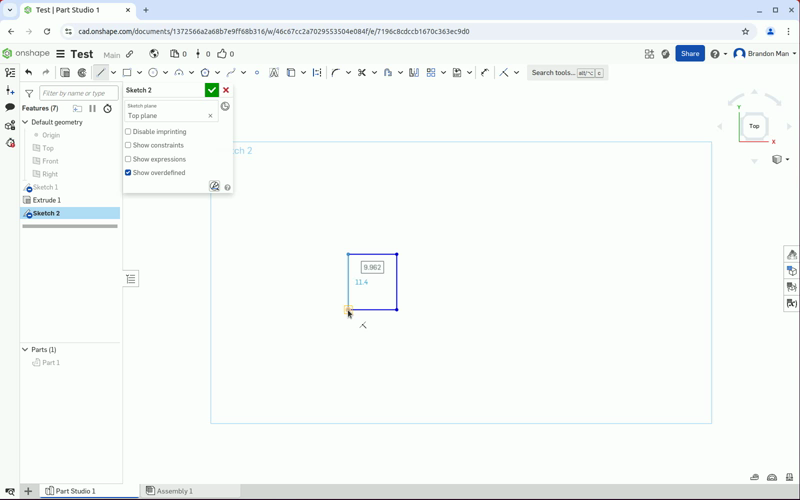
key(c)
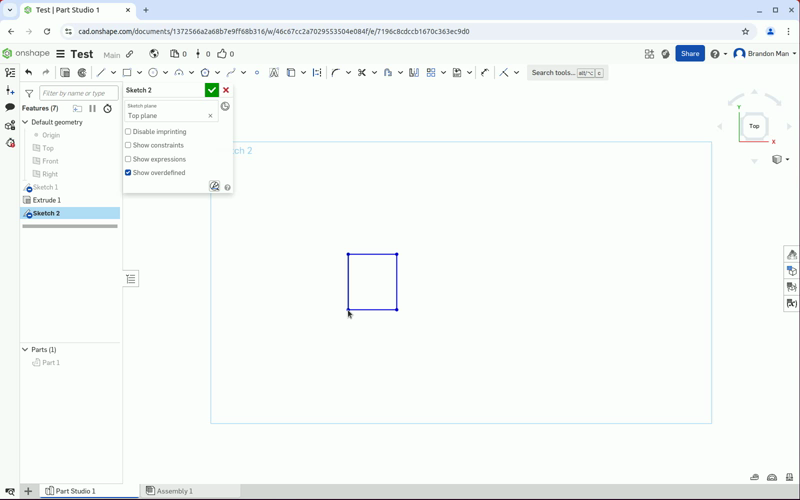
key_down(shift)
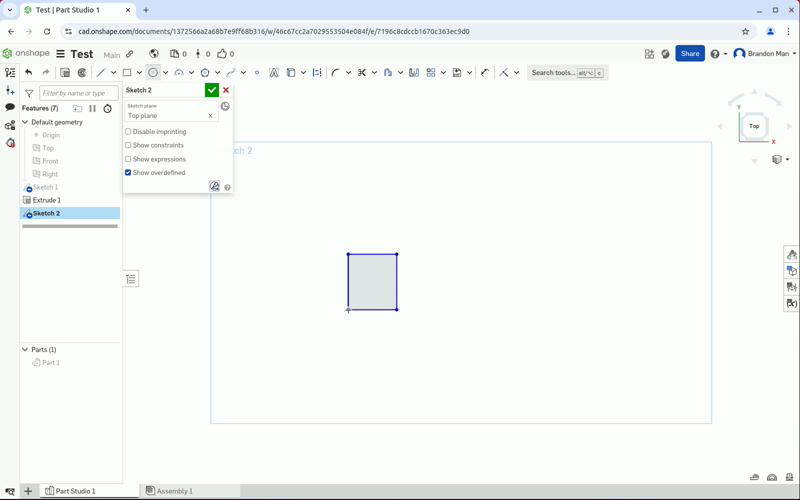
mouse_move(375, 281)
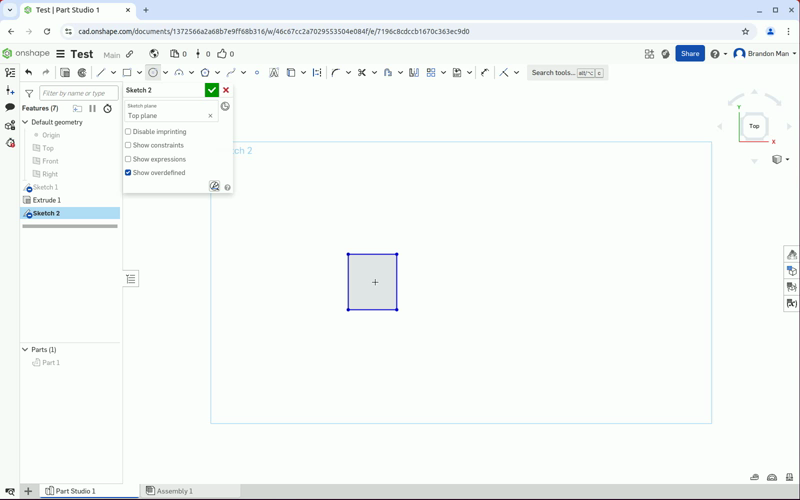
click(375, 281)
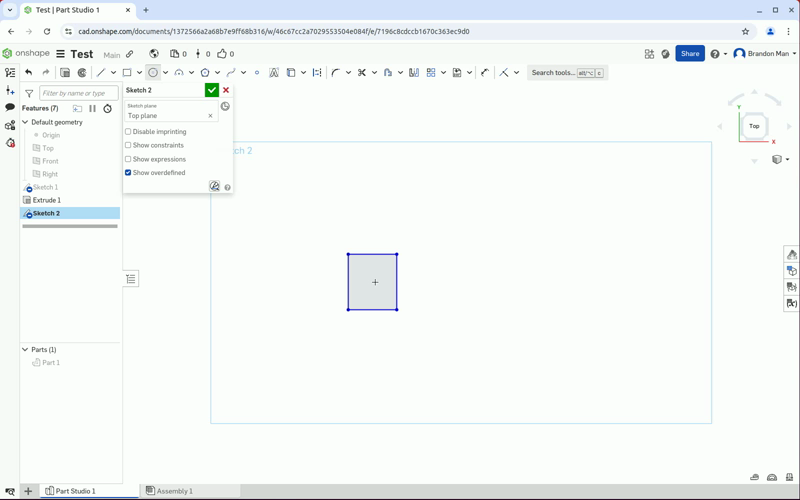
key_up(shift)
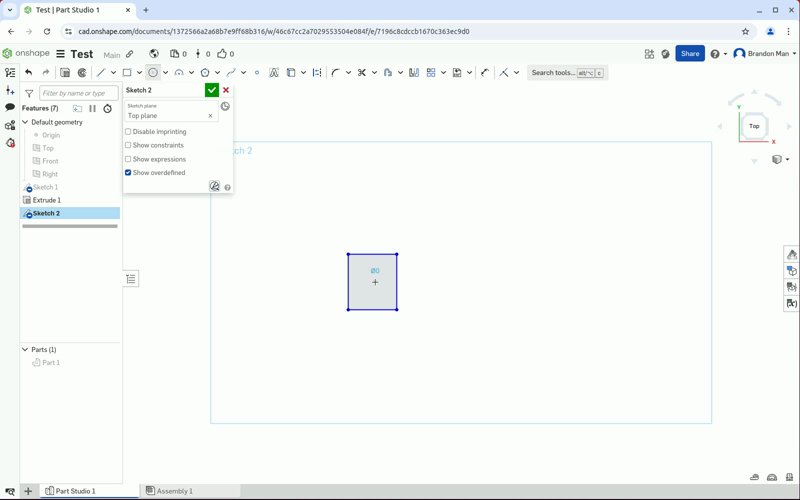
mouse_move(389, 281)
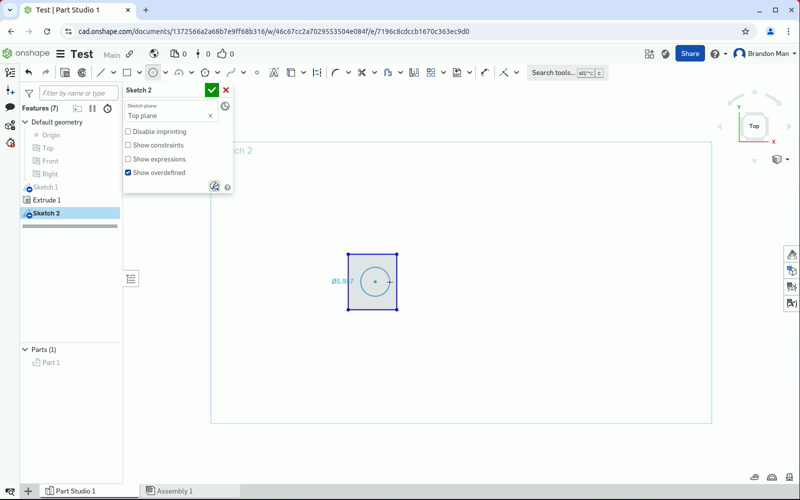
click(389, 281)
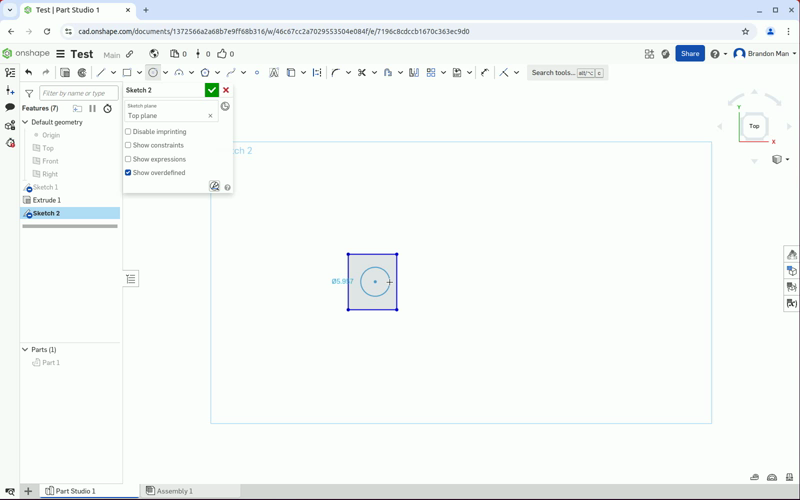
key(esc)
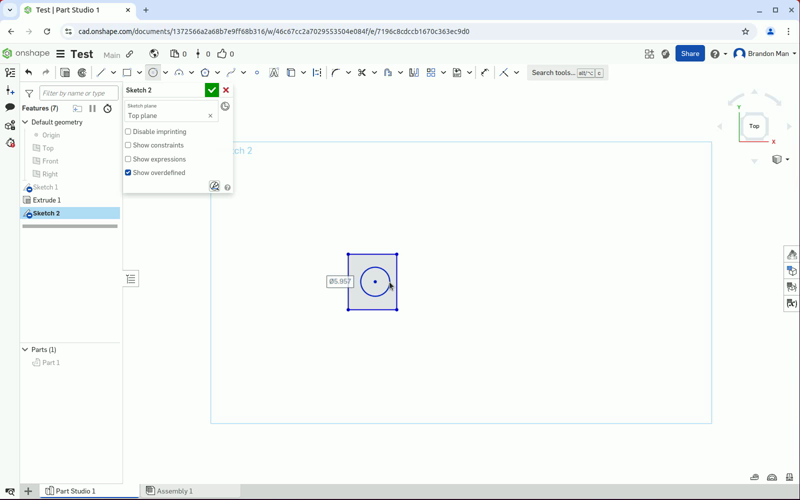
mouse_move(390, 259)
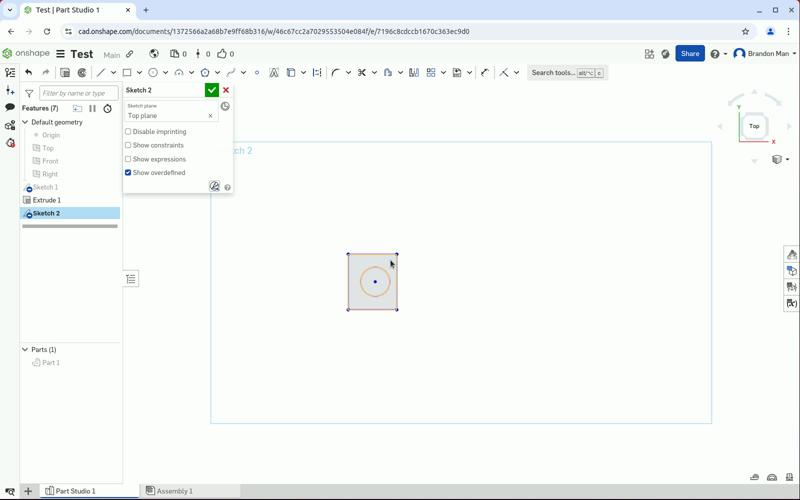
click(390, 259)
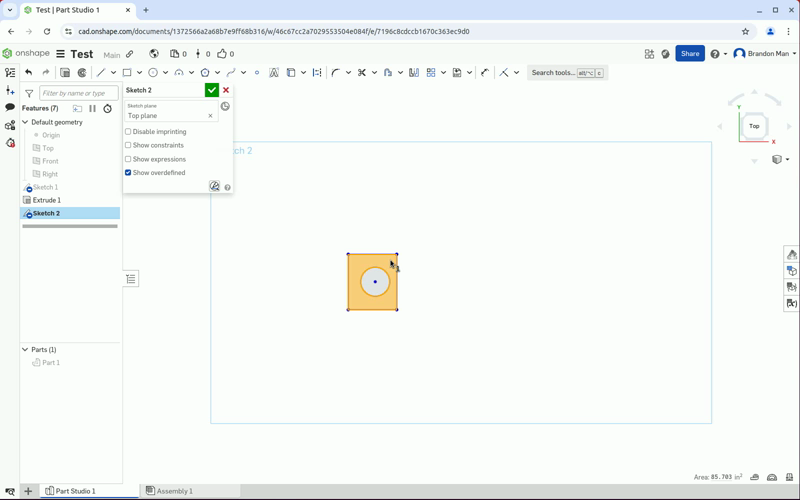
mouse_move(73, 352)
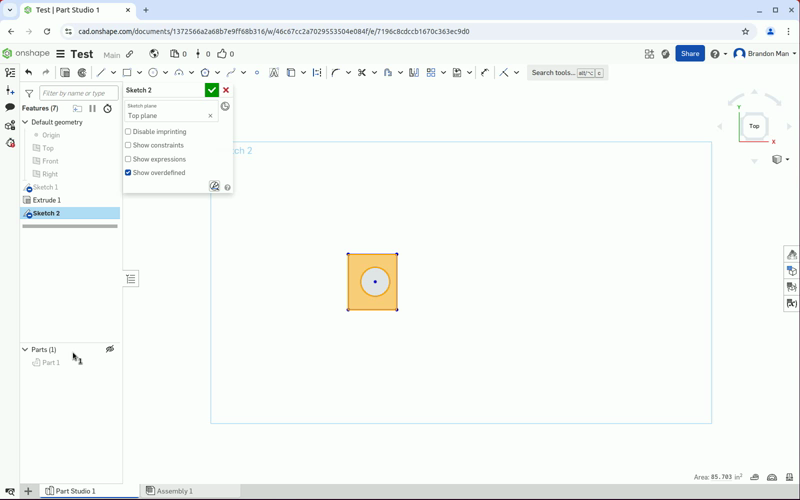
key(shift+y)
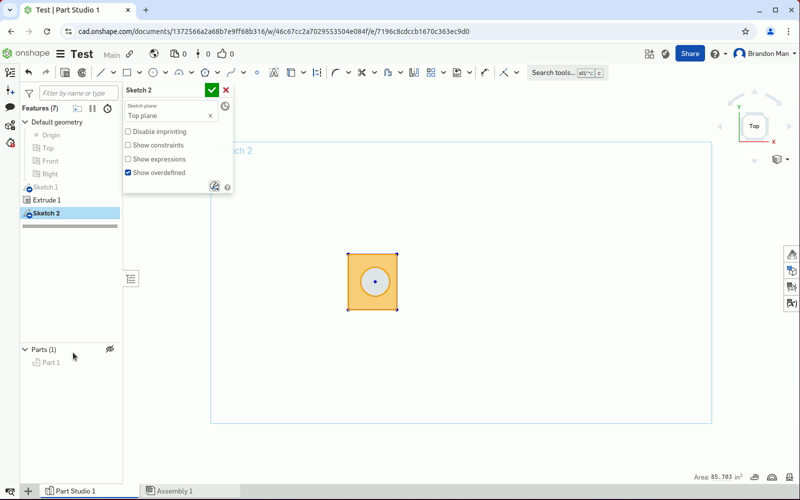
key(shift+e)
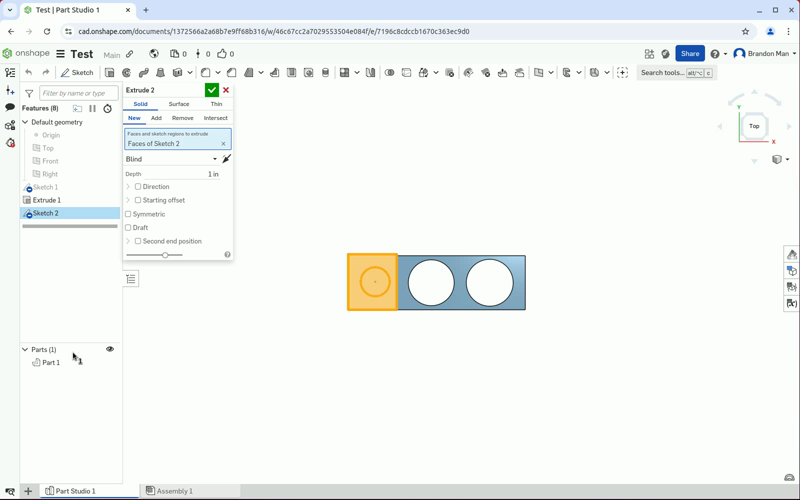
mouse_move(143, 106)
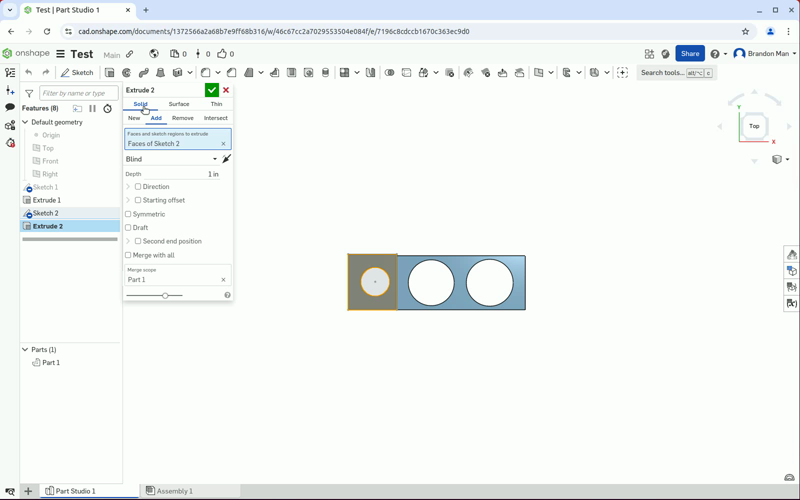
click(143, 106)
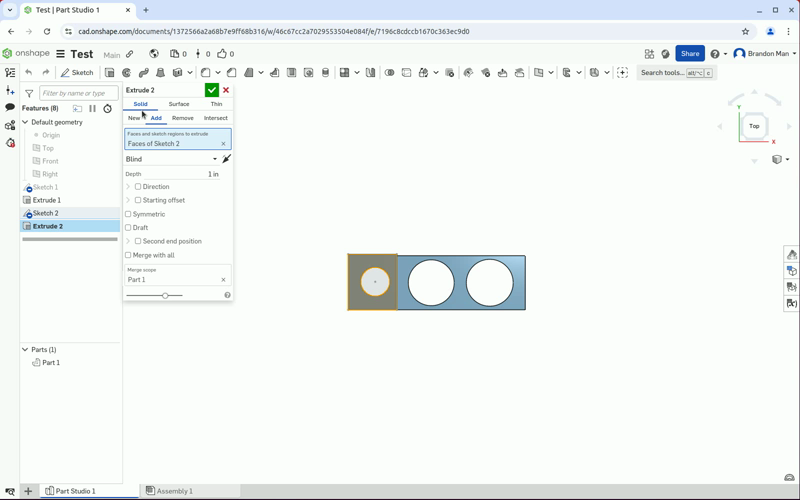
mouse_move(137, 120)
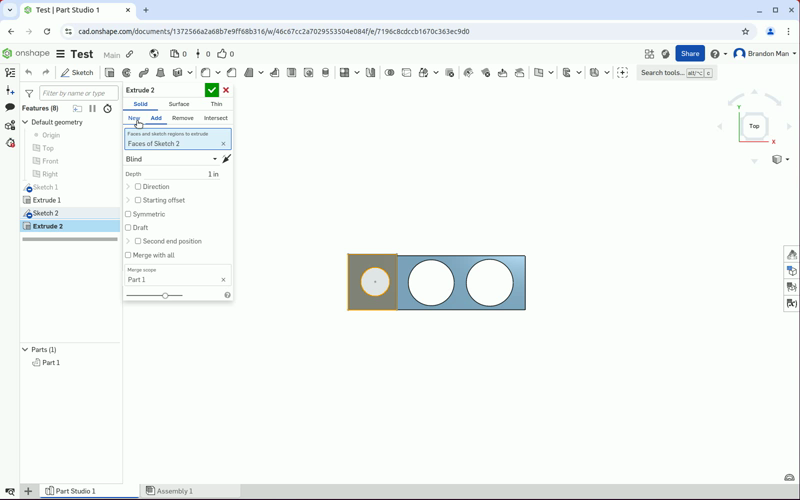
click(137, 120)
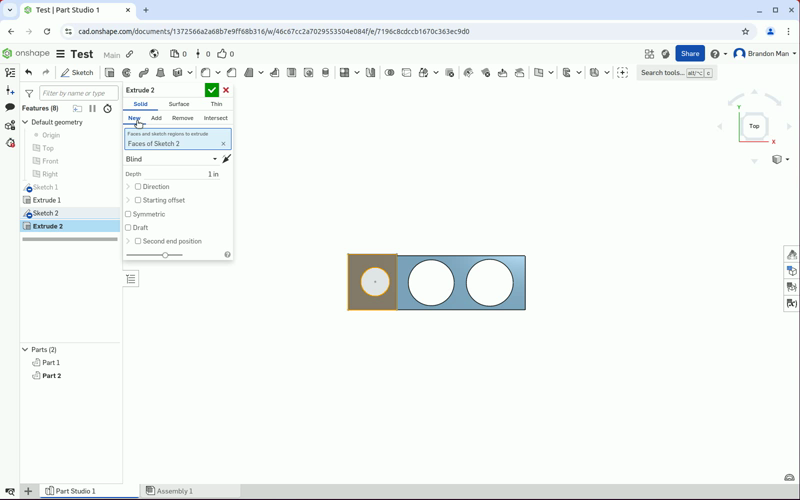
key(tab, 4)
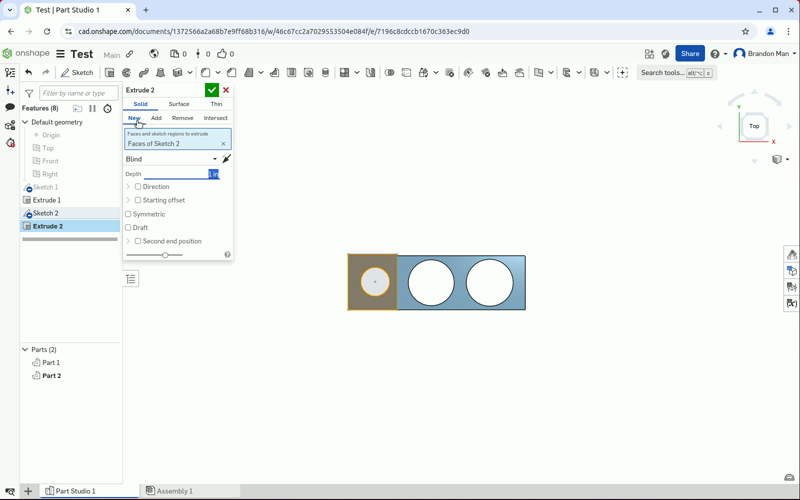
text(0.481)
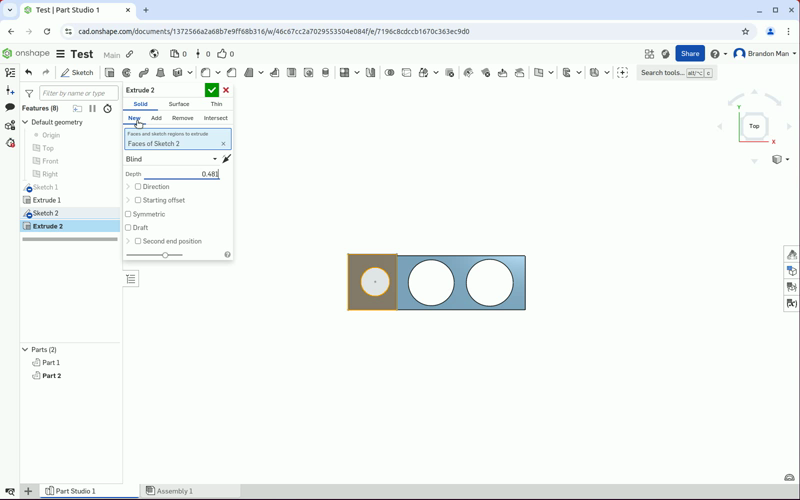
key(enter)
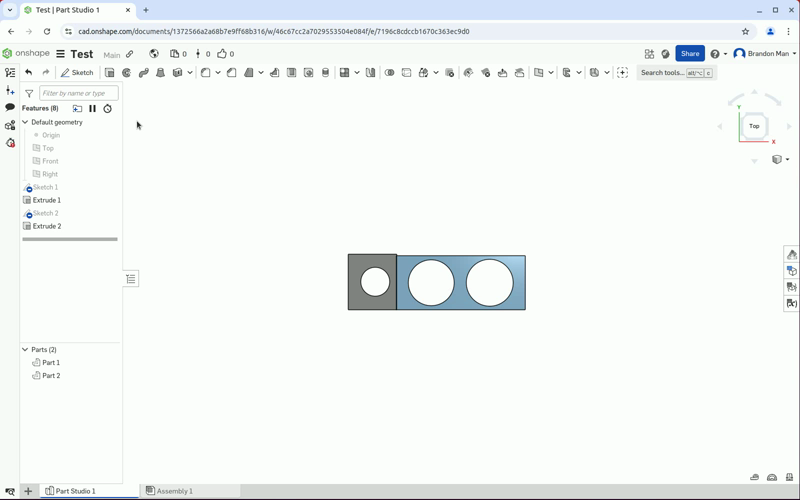
key(shift+h)
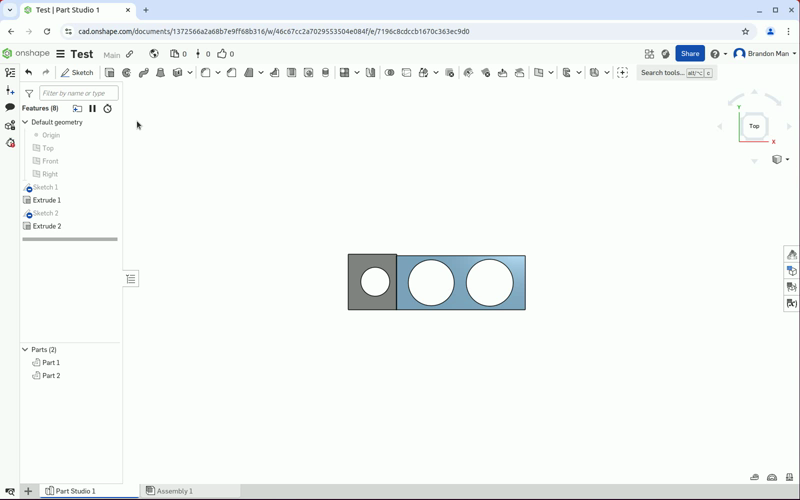
key(shift+h)
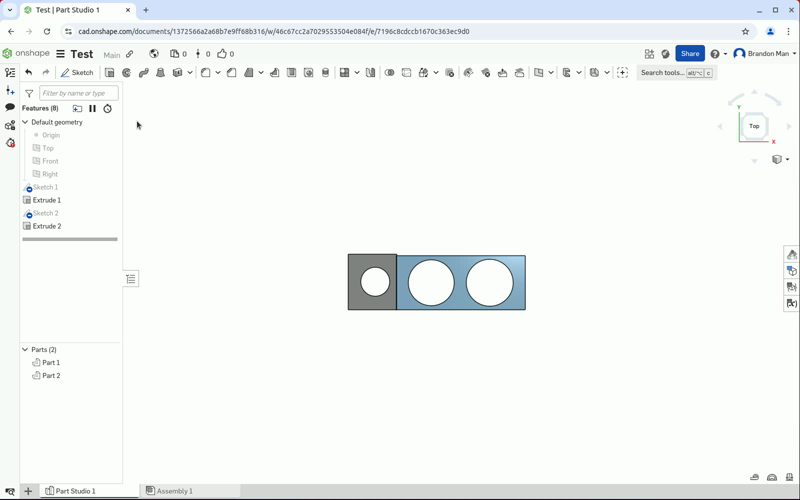
key(shift+7)
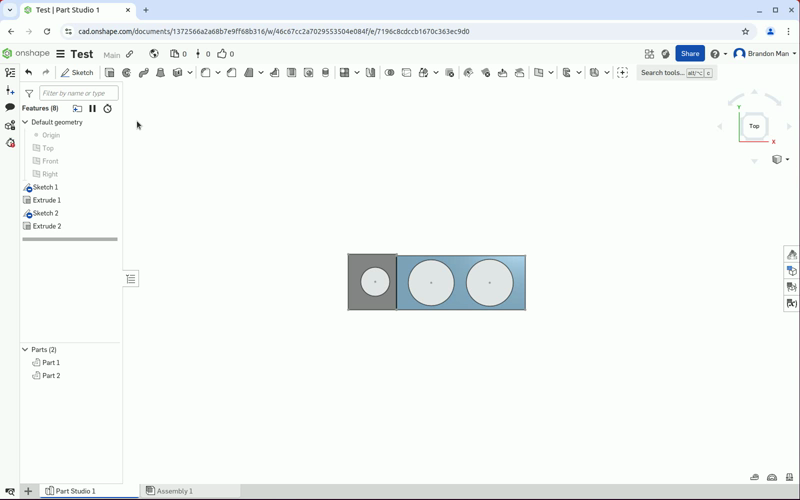
key(up, 3)
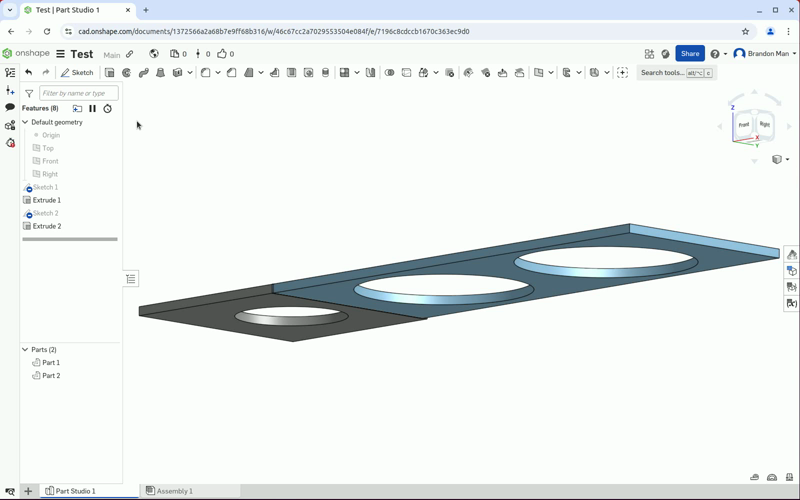
key(left, 3)
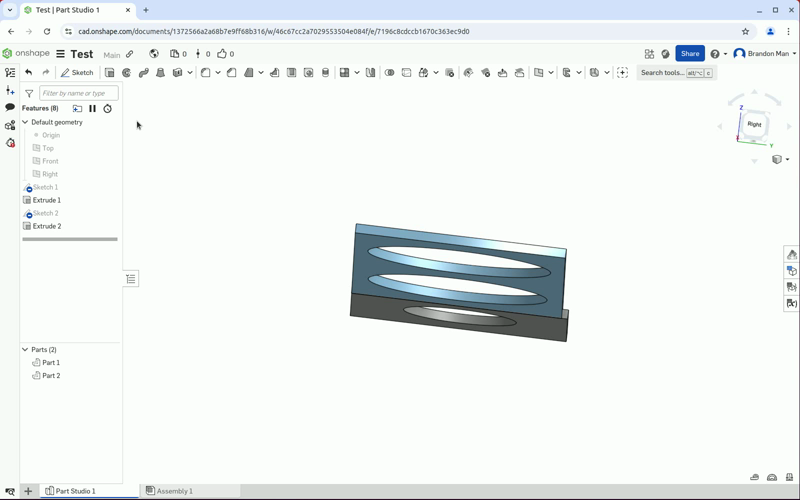
key(right, 3)
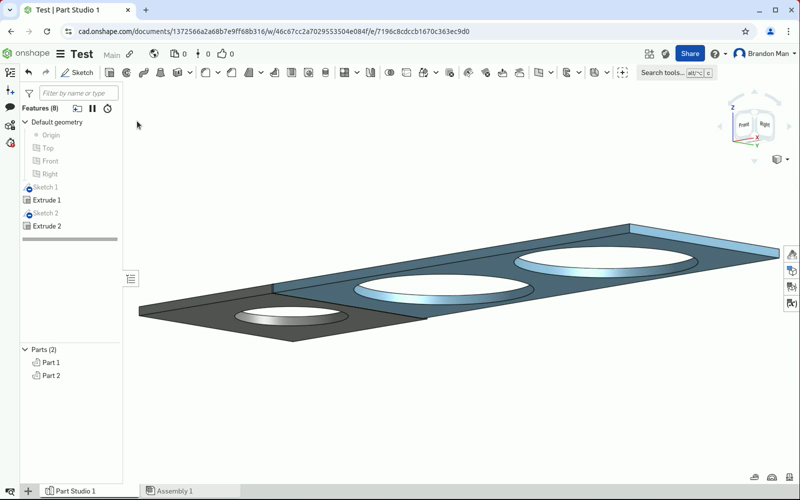
key(down, 3)
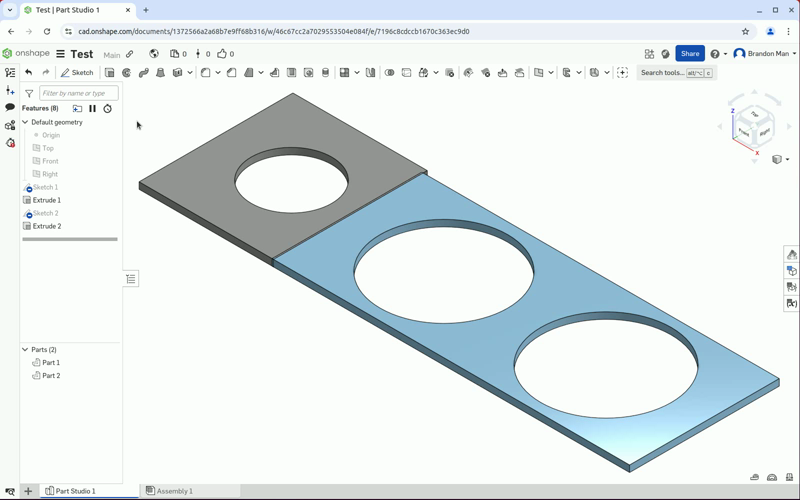
mouse_move(73, 189)
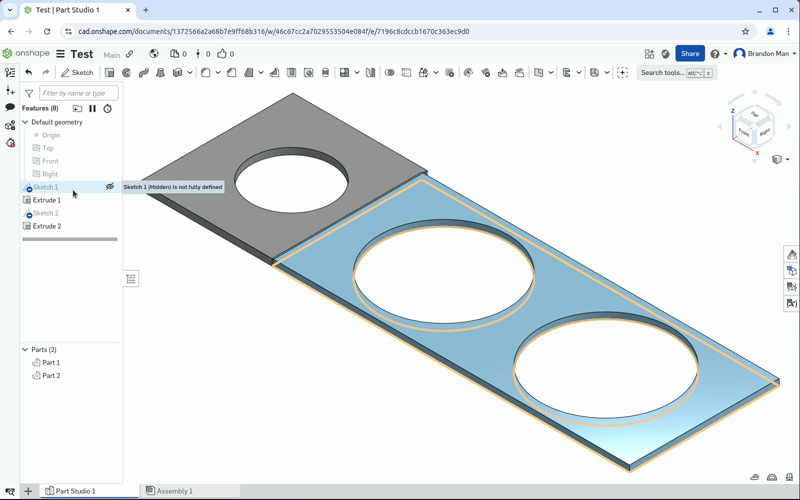
click(73, 189)